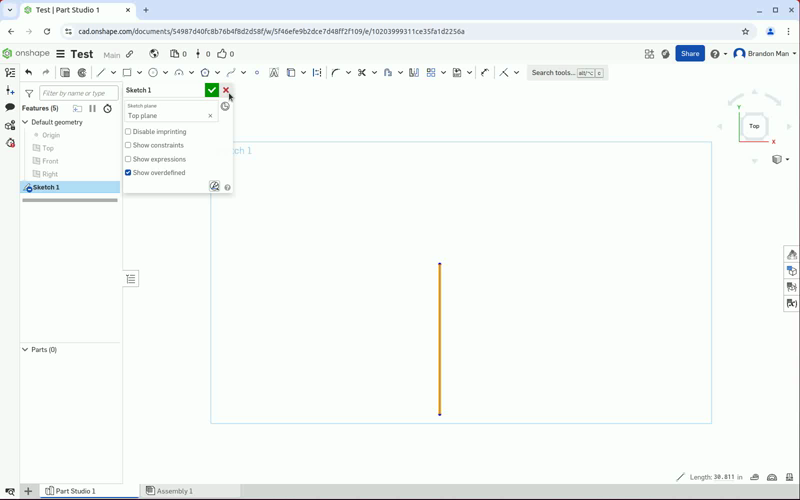
key(shift+h)
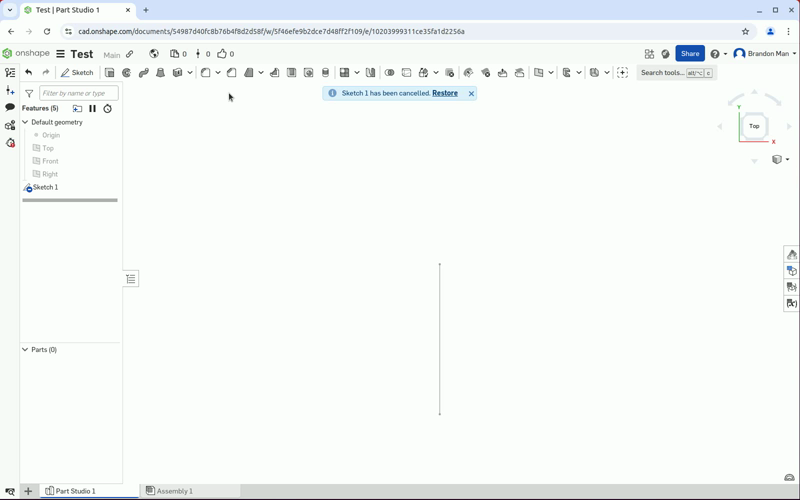
mouse_move(73, 352)
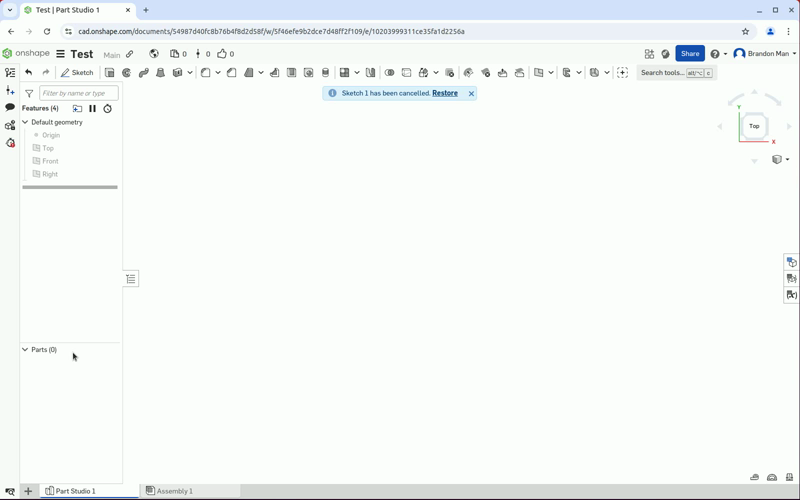
key(y)
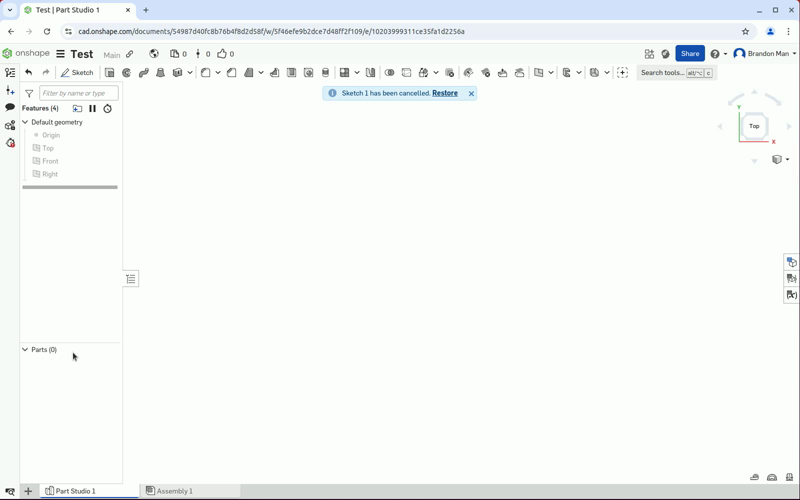
key(shift+p)
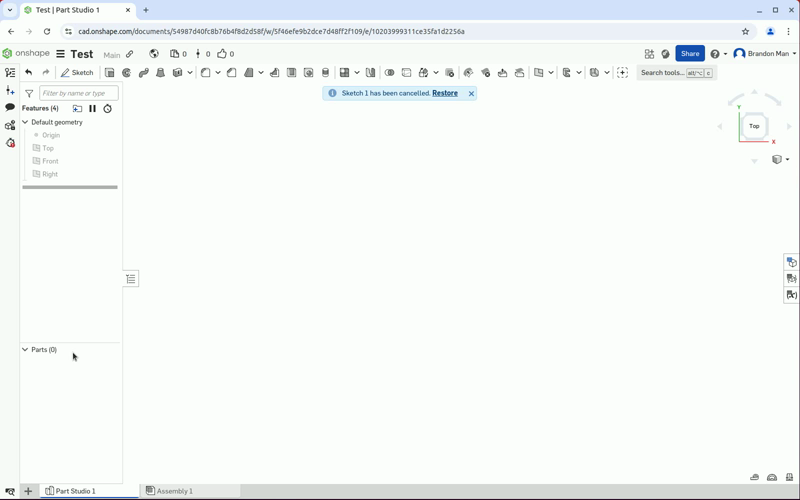
key(space)
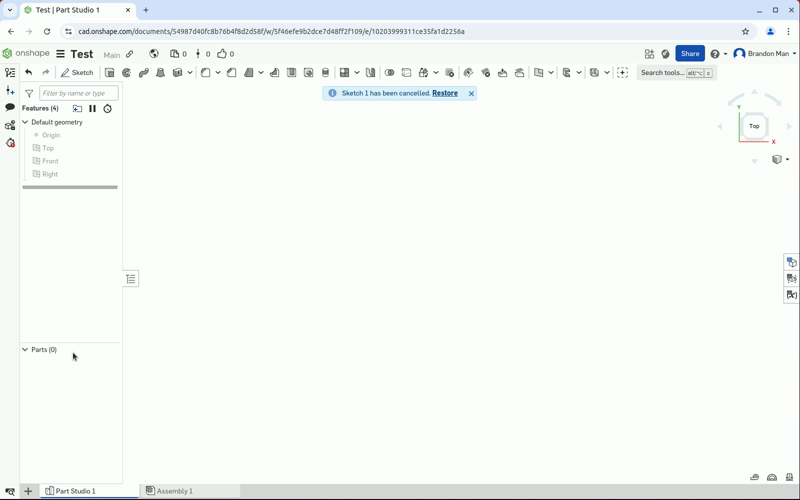
key_down(shift)
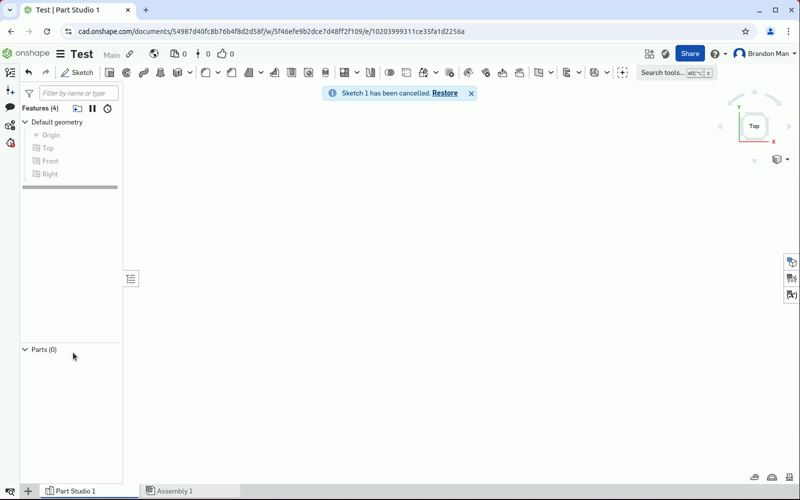
key(up)
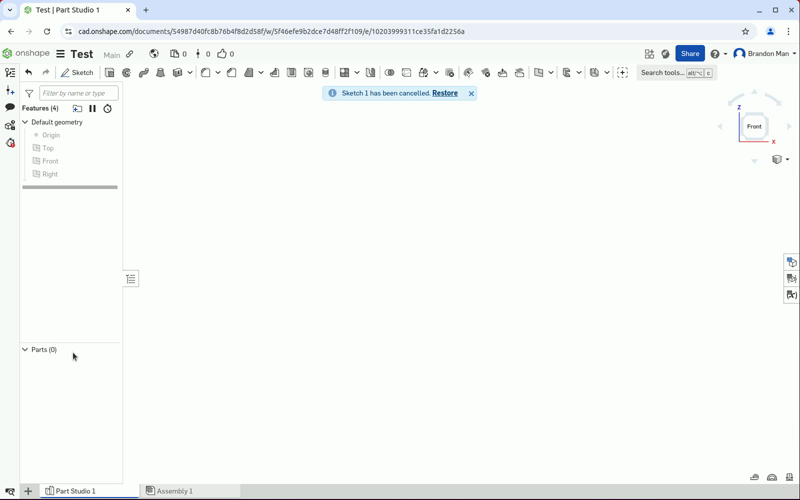
key_up(shift)
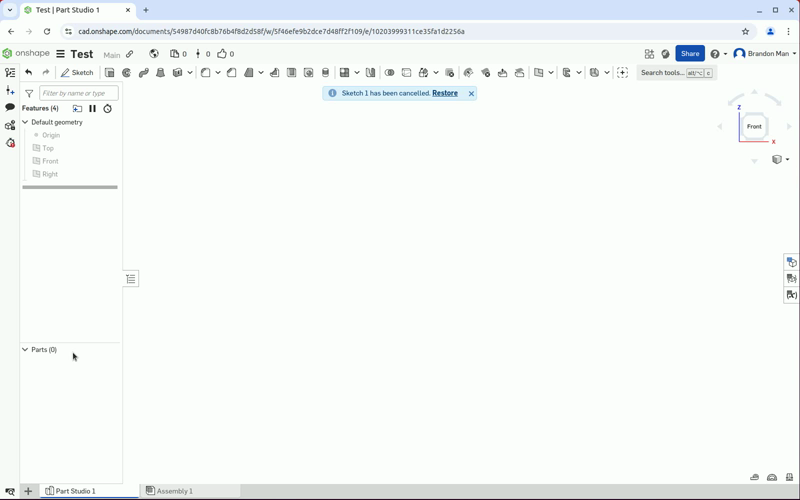
mouse_move(73, 352)
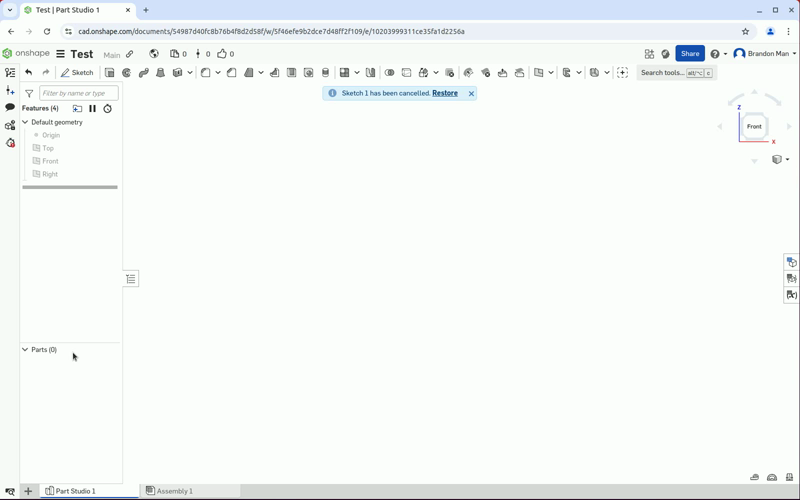
key(shift+y)
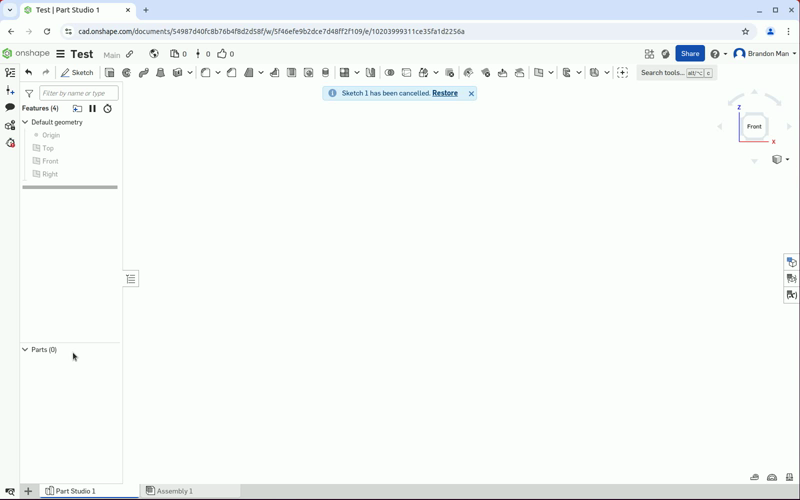
key(shift+s)
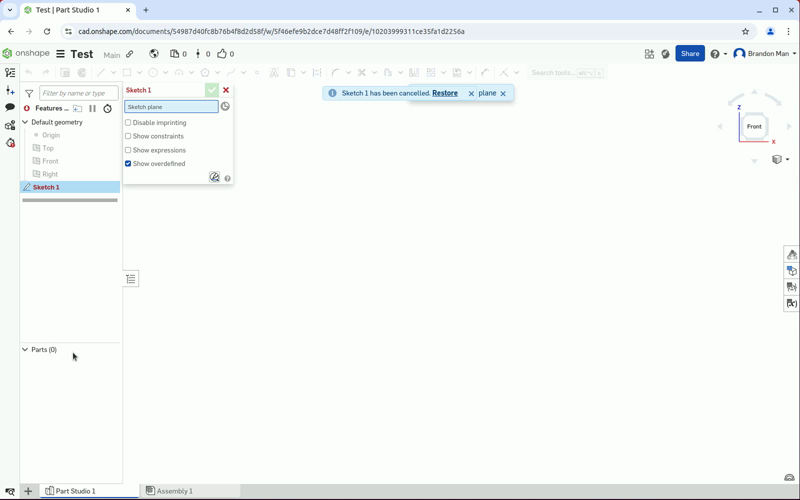
mouse_move(73, 163)
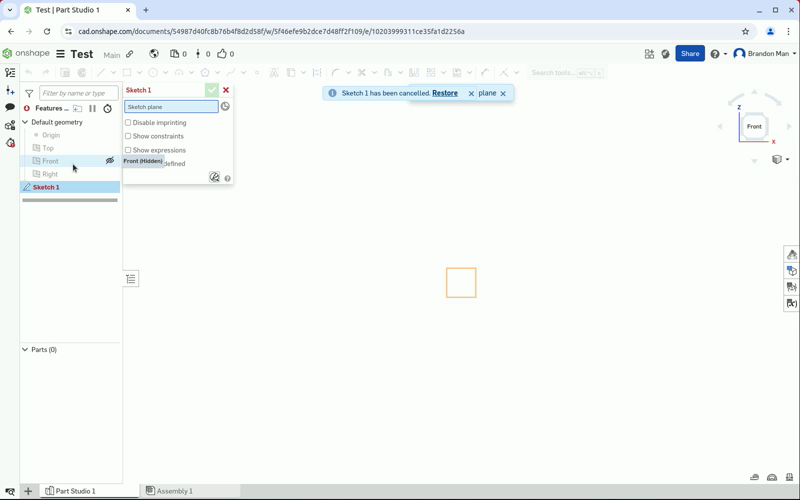
click(73, 163)
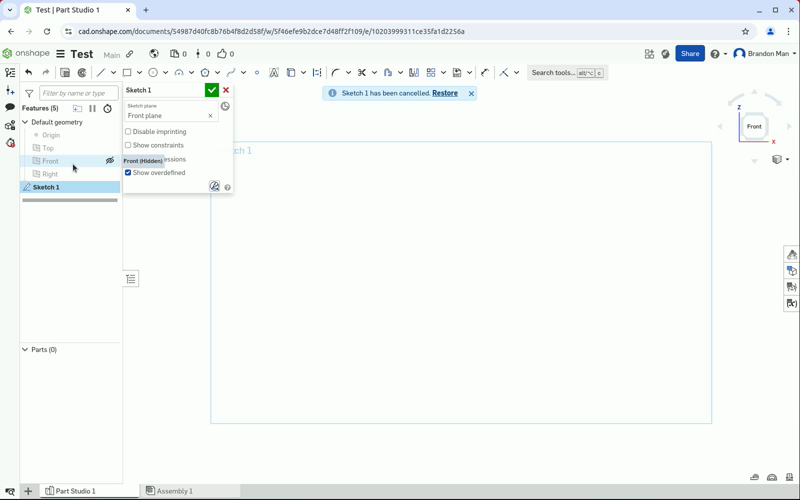
mouse_move(73, 352)
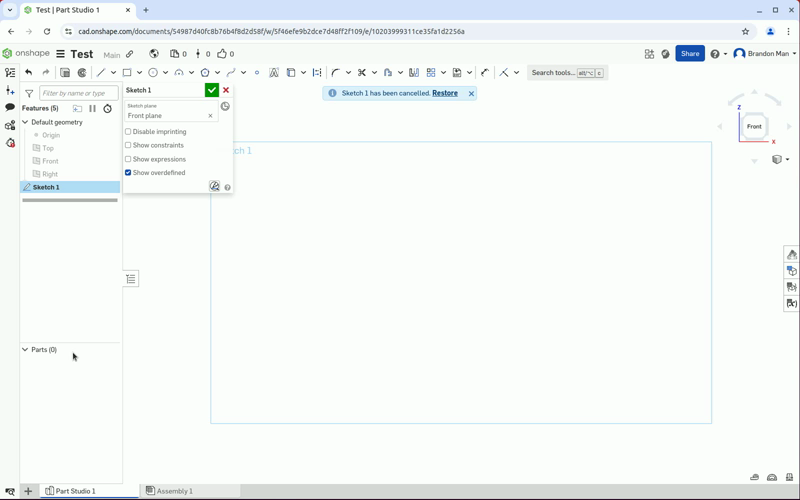
key(y)
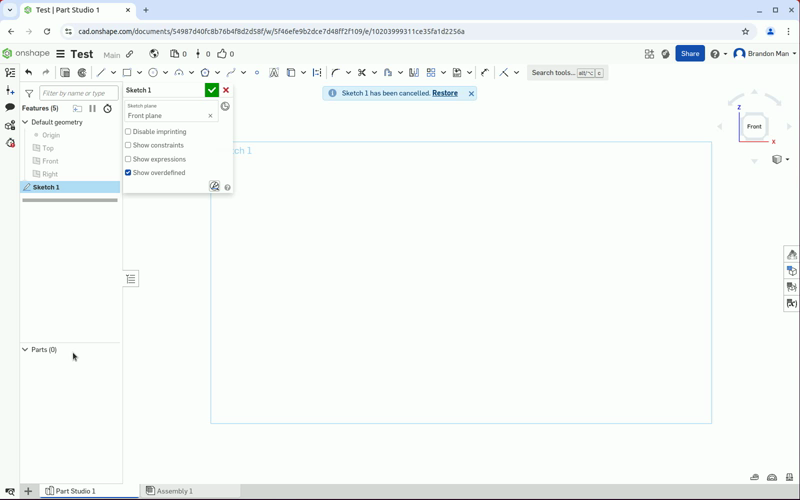
key(c)
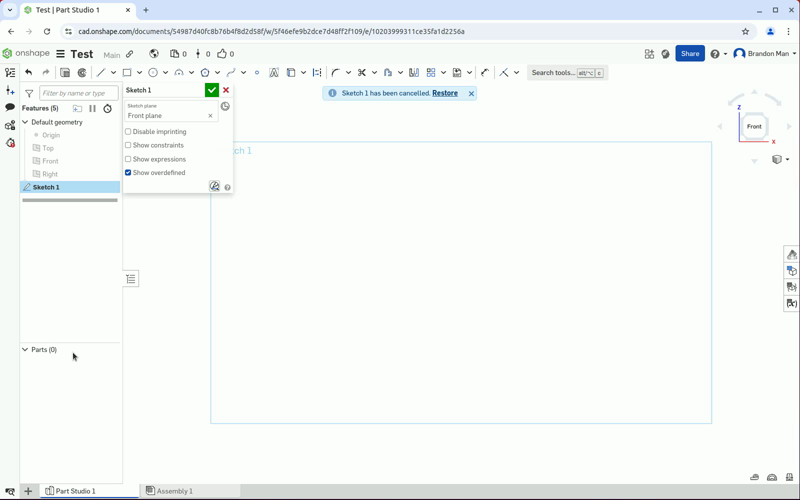
key_down(shift)
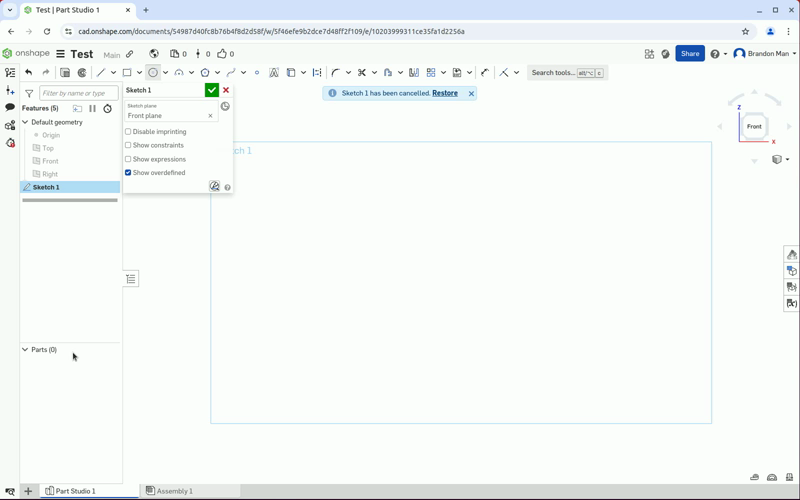
mouse_move(461, 282)
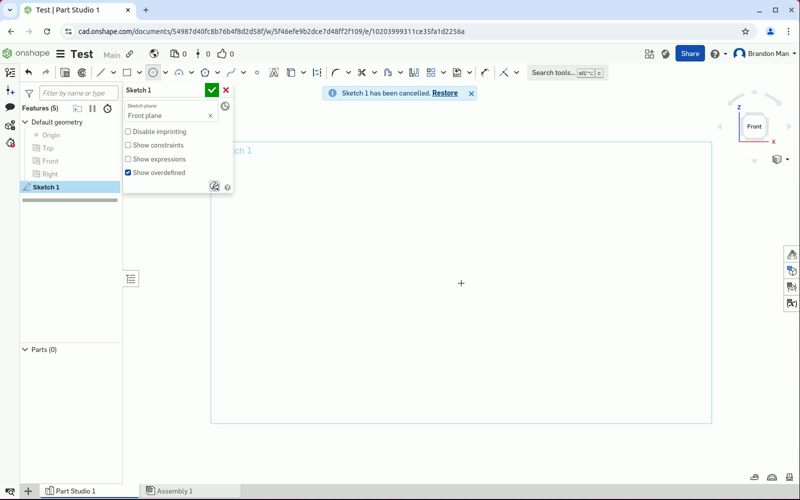
click(461, 282)
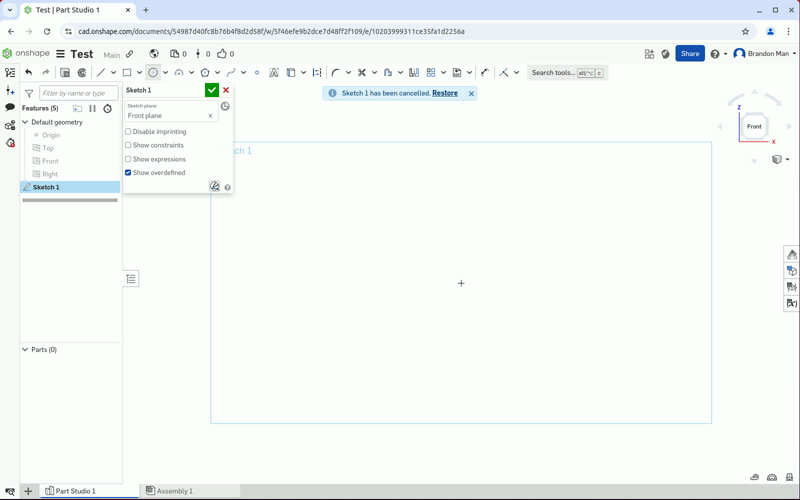
key_up(shift)
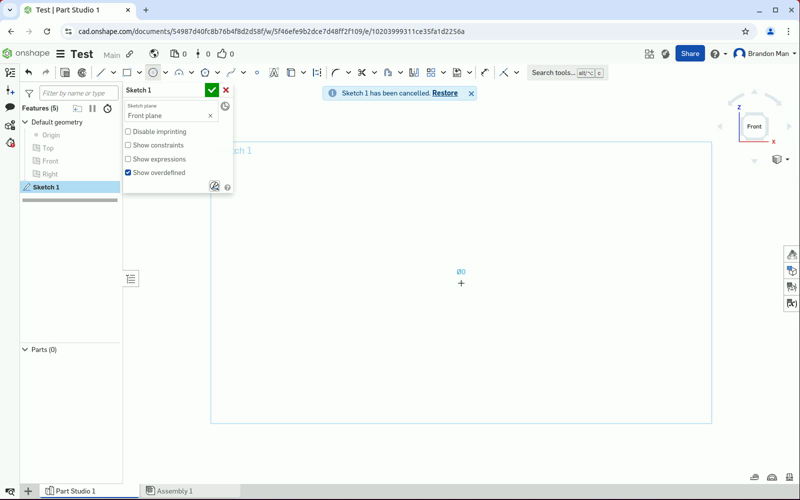
mouse_move(549, 282)
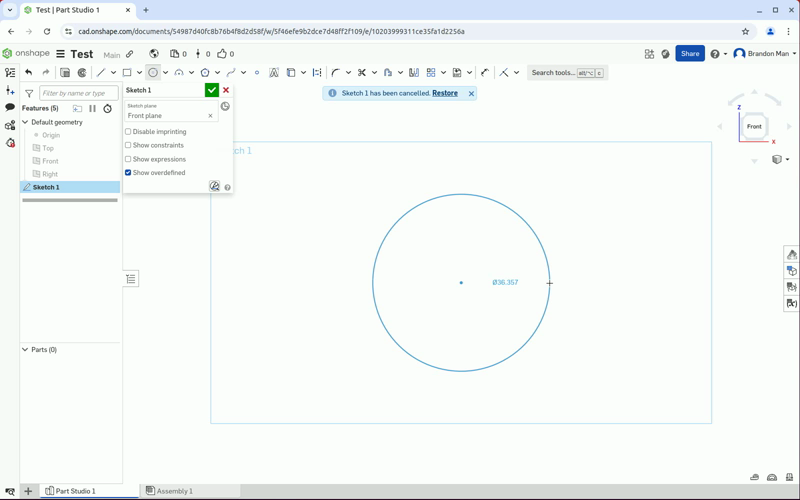
click(549, 282)
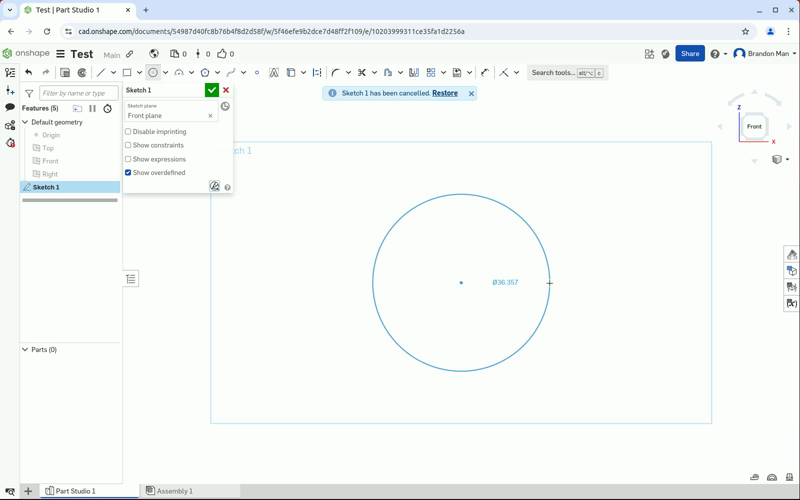
key(esc)
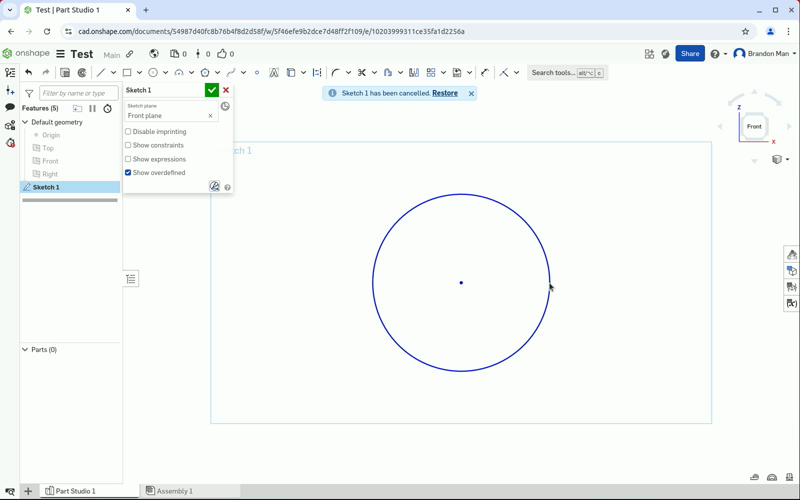
mouse_move(451, 237)
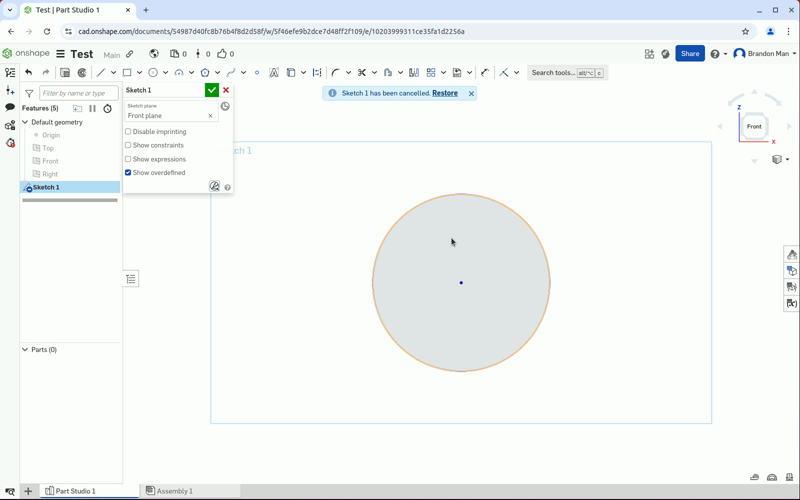
click(451, 237)
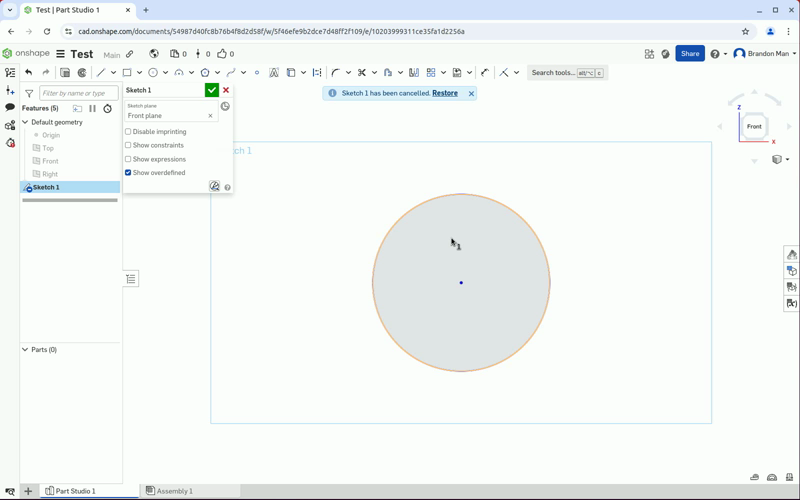
mouse_move(73, 352)
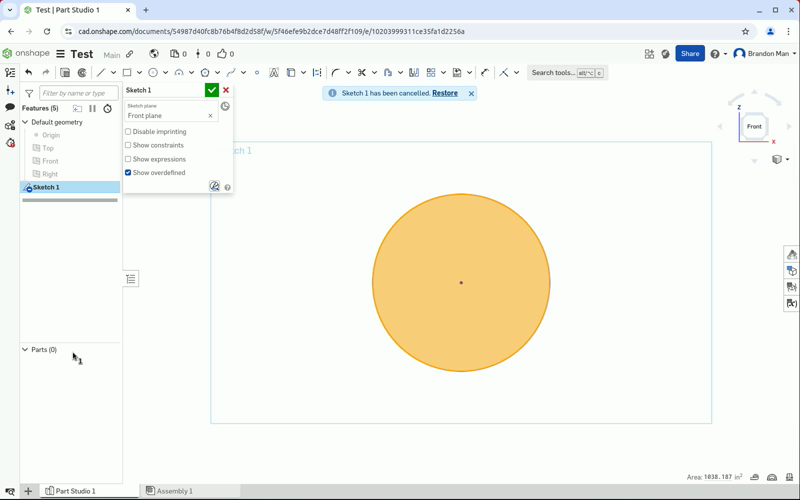
key(shift+y)
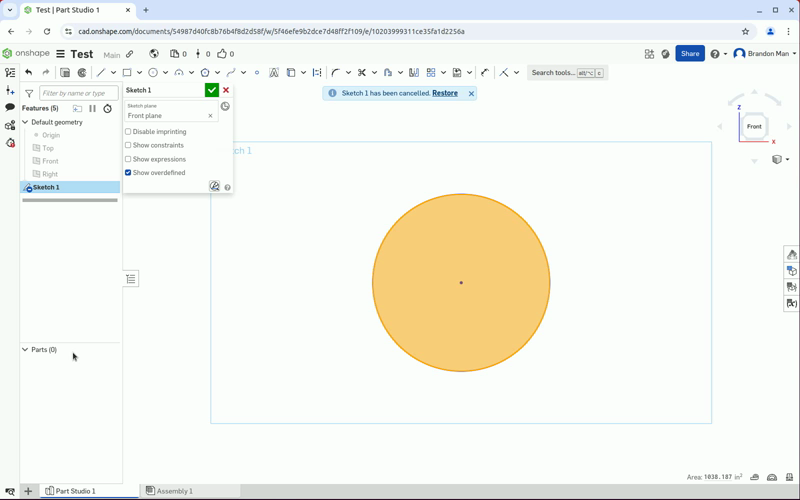
key(shift+e)
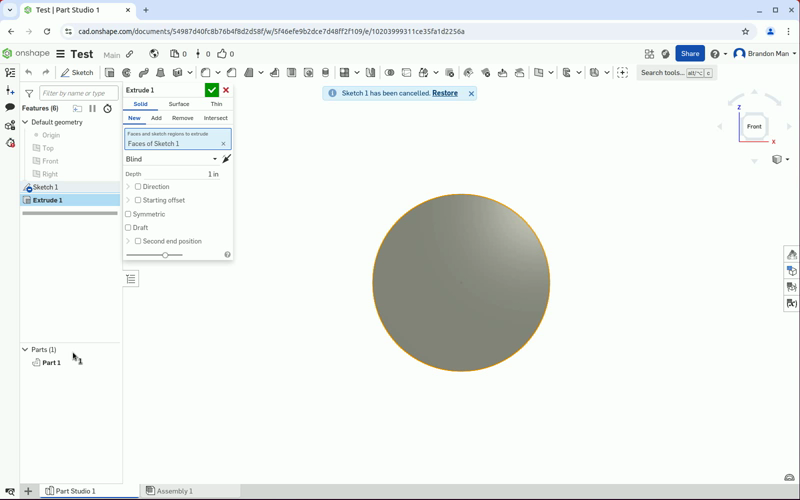
mouse_move(143, 106)
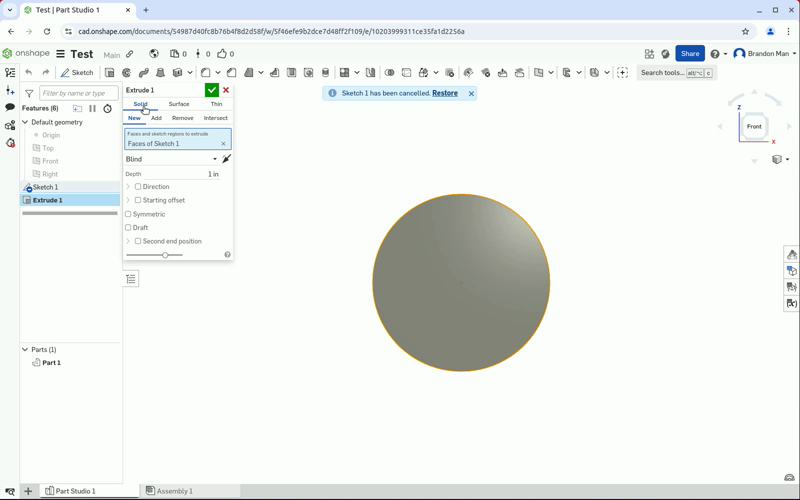
click(143, 106)
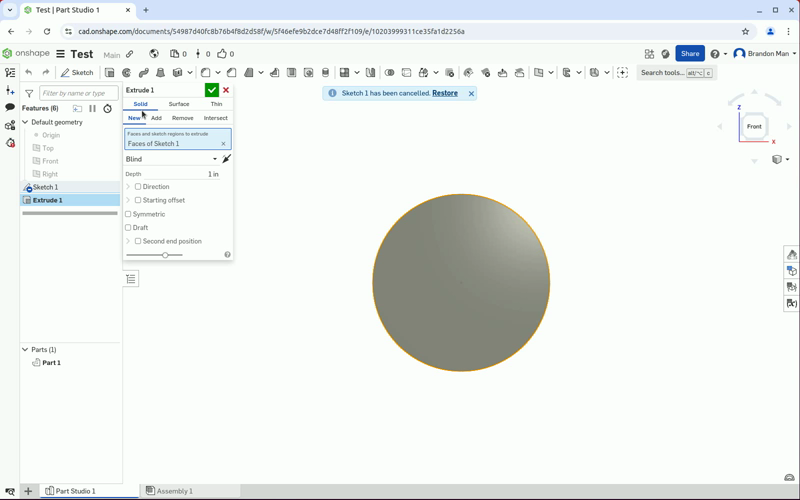
mouse_move(137, 120)
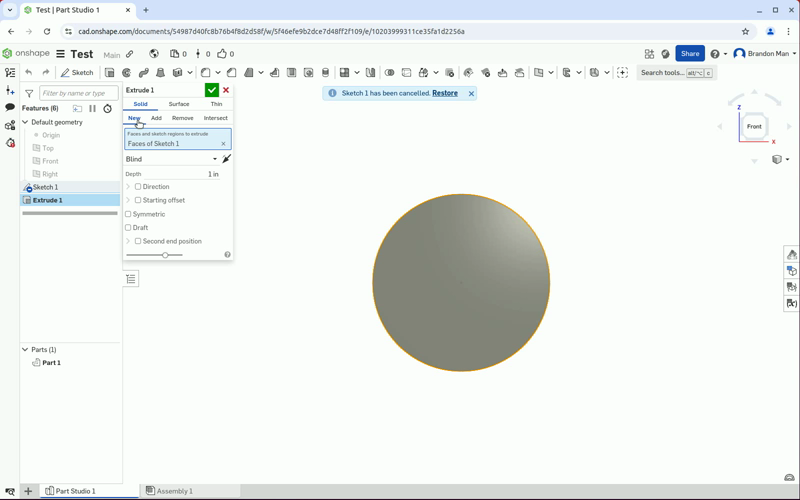
click(137, 120)
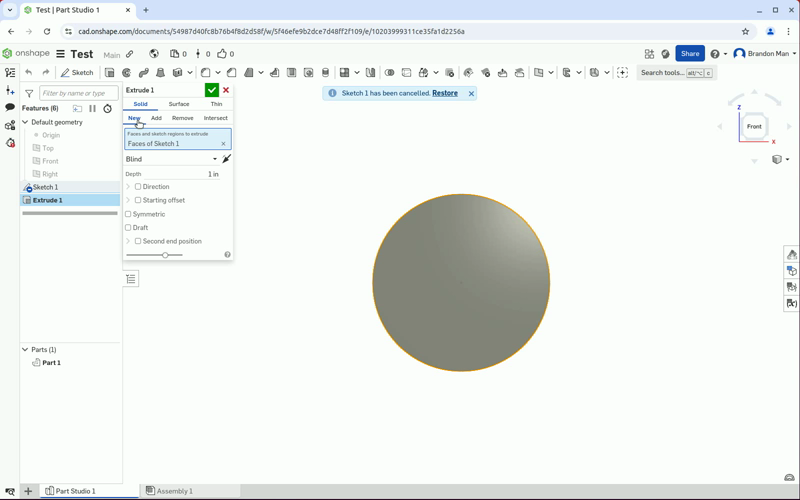
key(tab, 4)
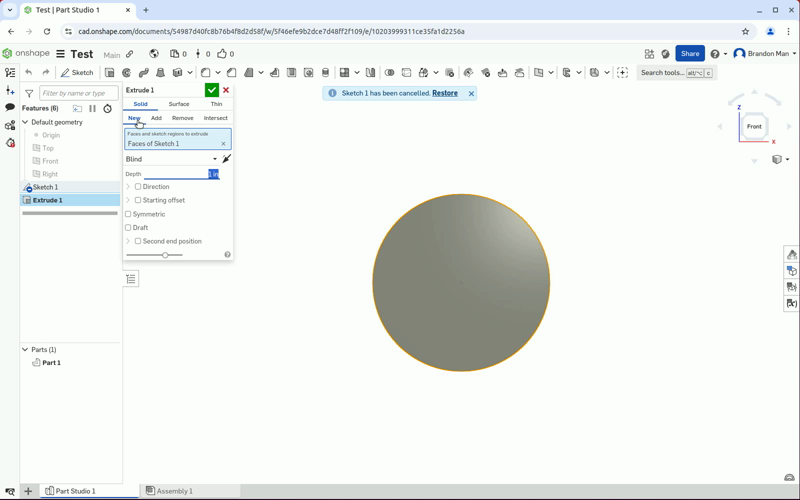
text(-5.055)
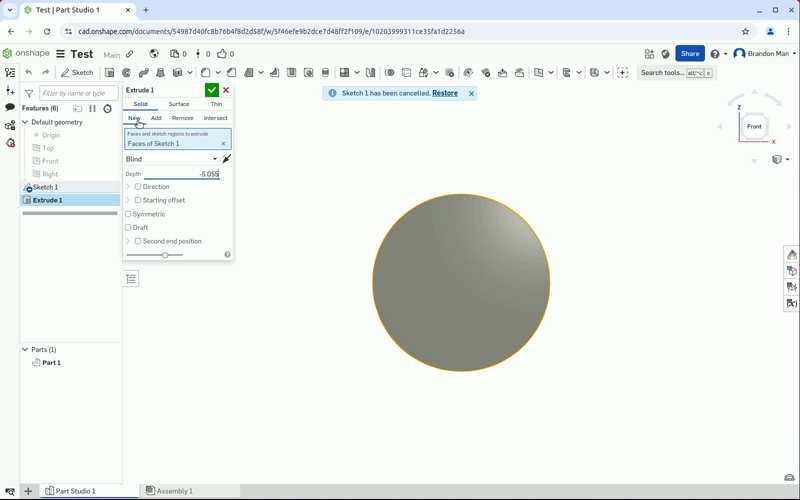
key(enter)
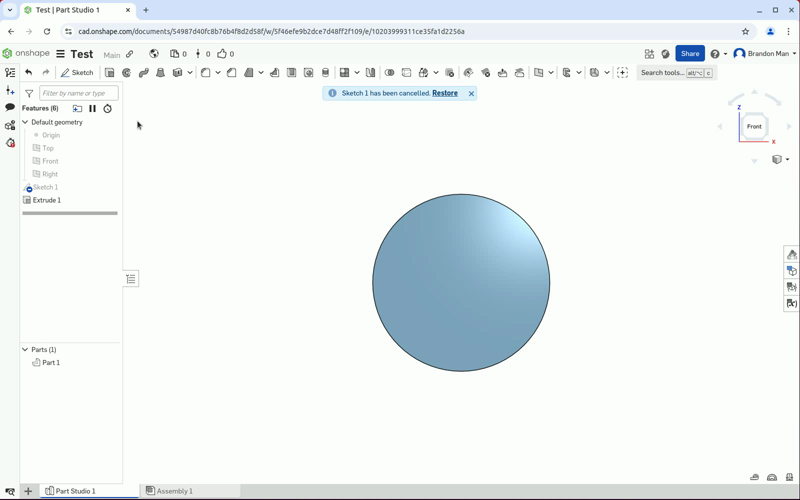
key(shift+h)
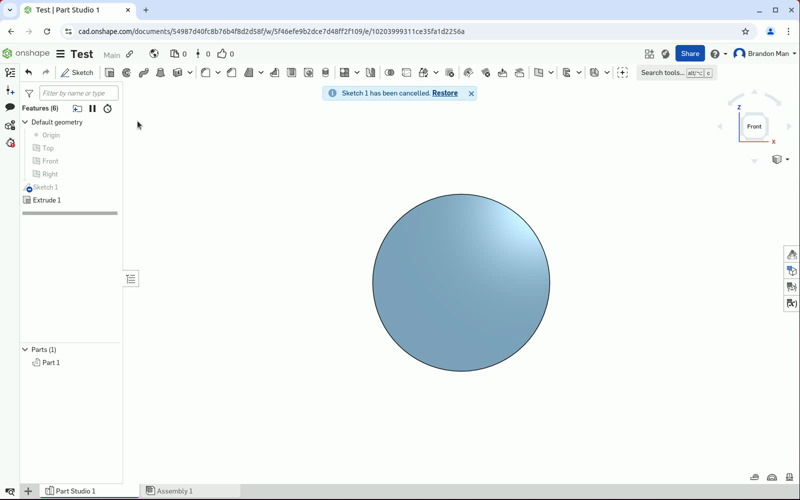
key(shift+h)
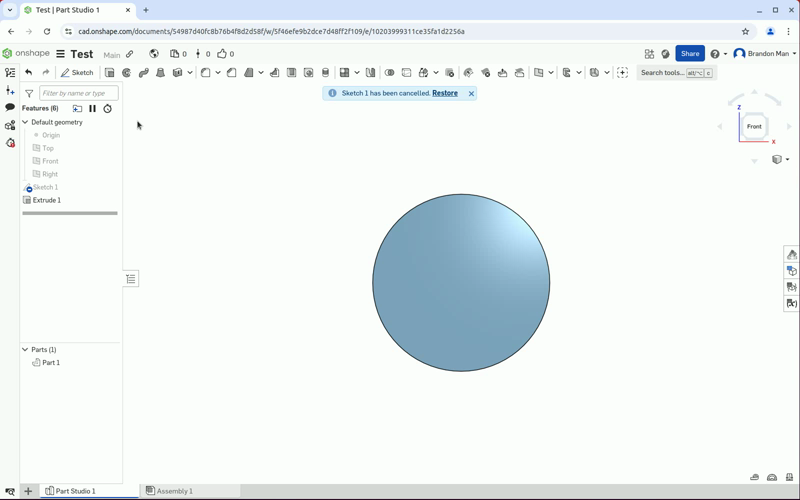
mouse_move(73, 189)
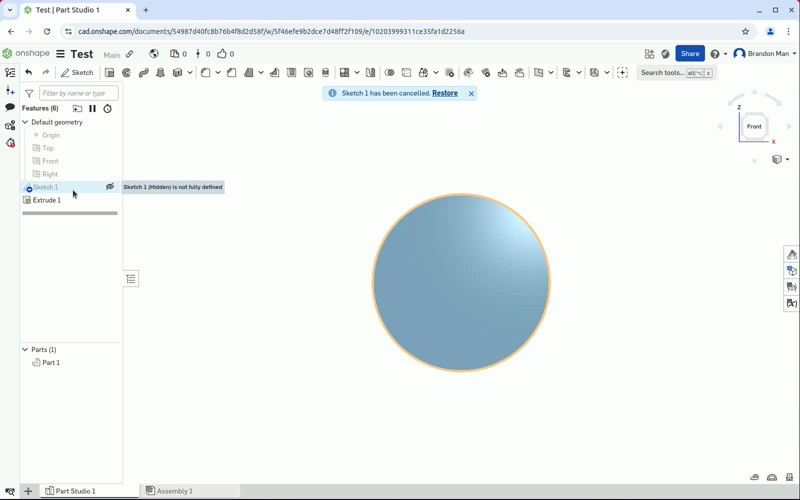
click(73, 189)
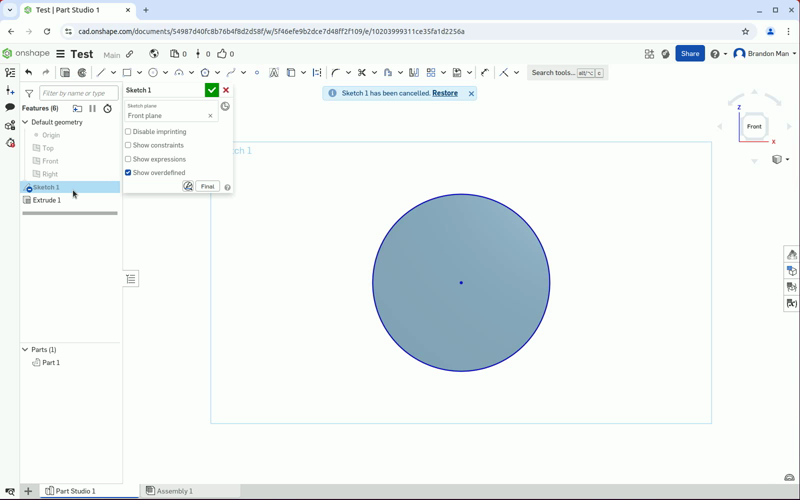
mouse_move(229, 92)
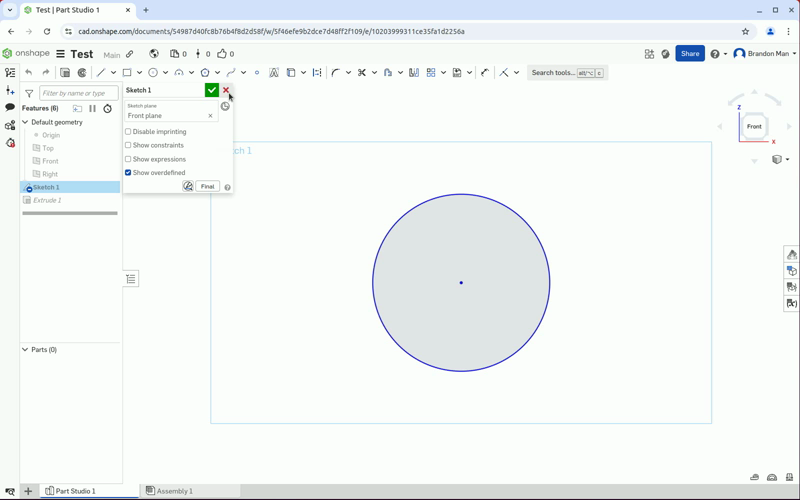
click(229, 92)
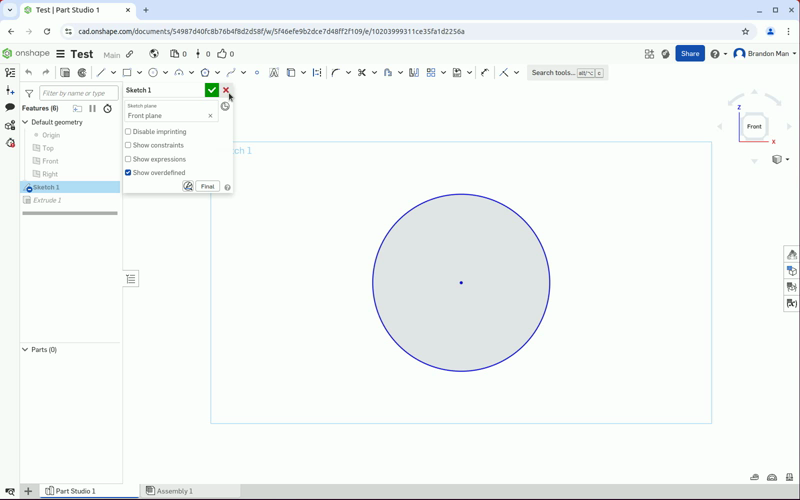
key(shift+s)
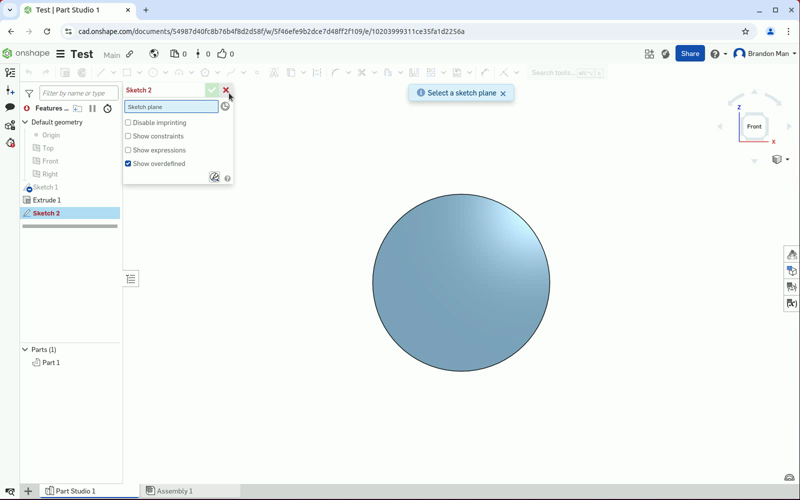
mouse_move(73, 163)
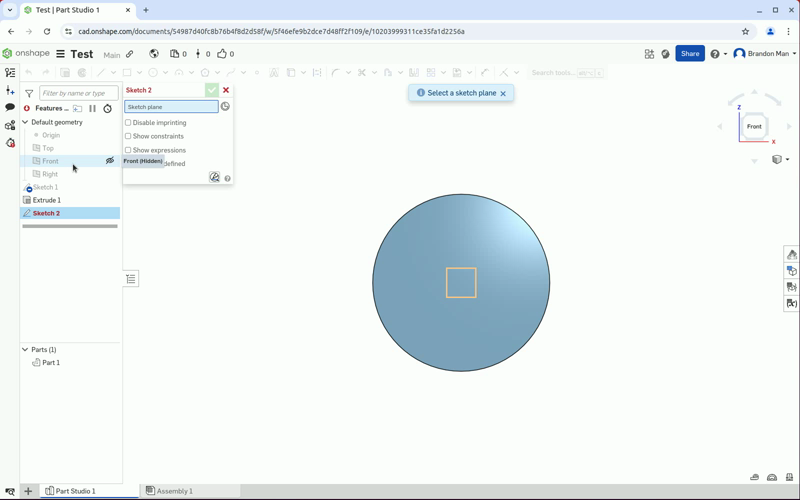
click(73, 163)
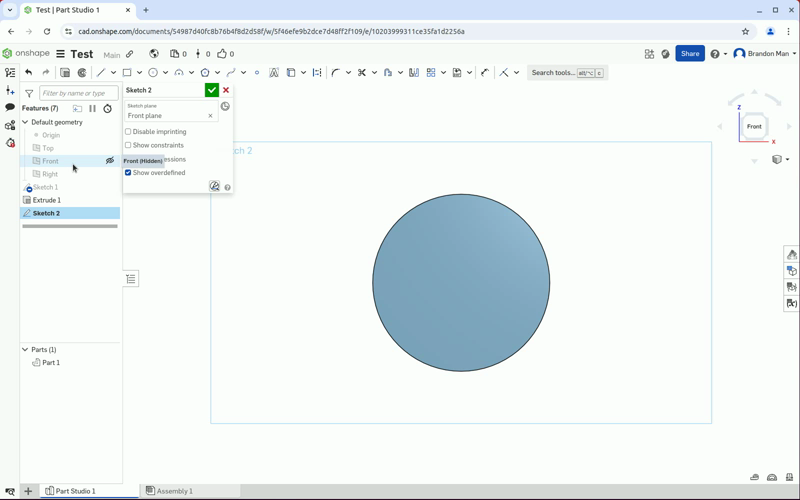
mouse_move(73, 352)
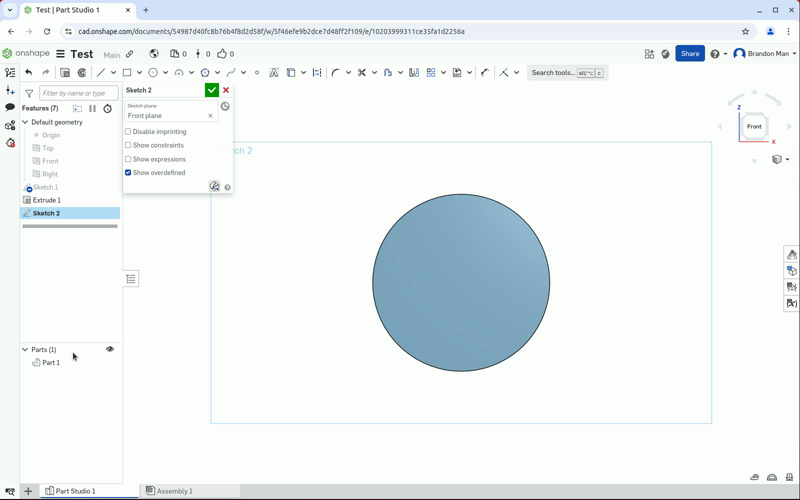
key(y)
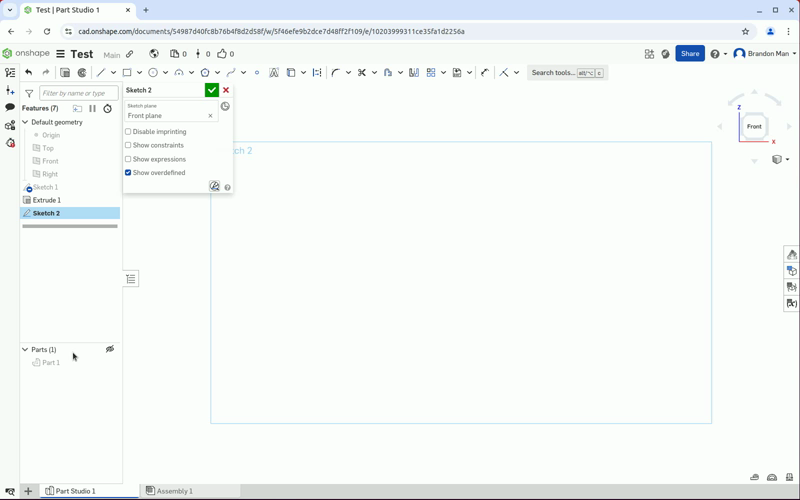
key(c)
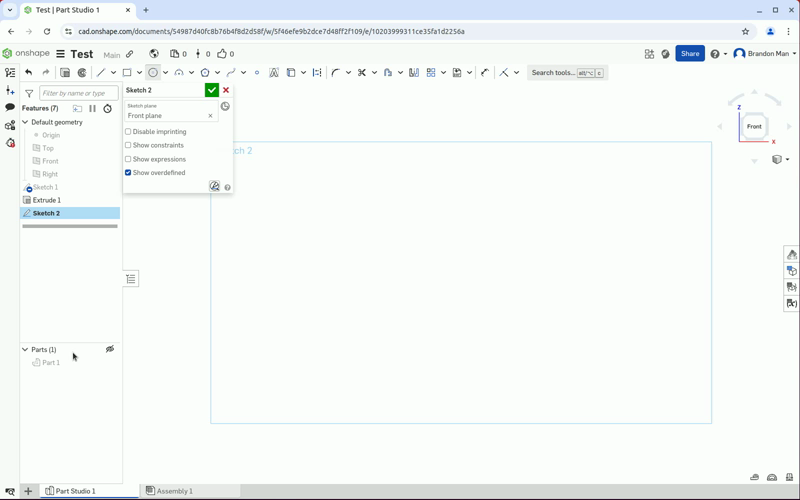
key_down(shift)
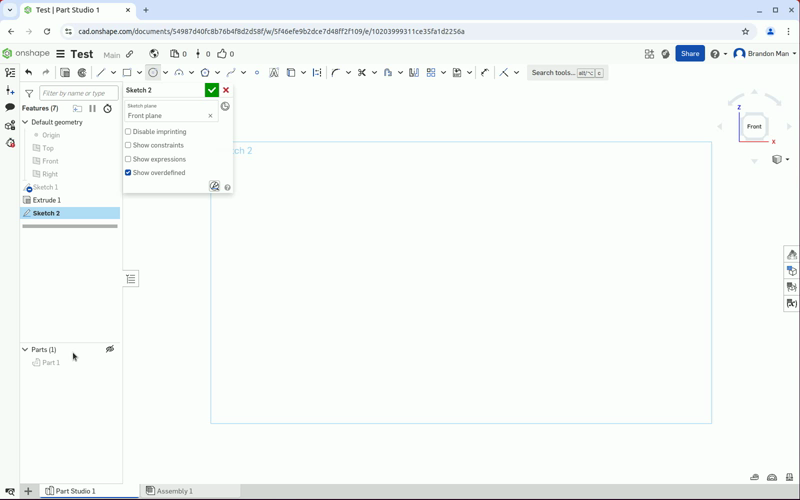
mouse_move(461, 282)
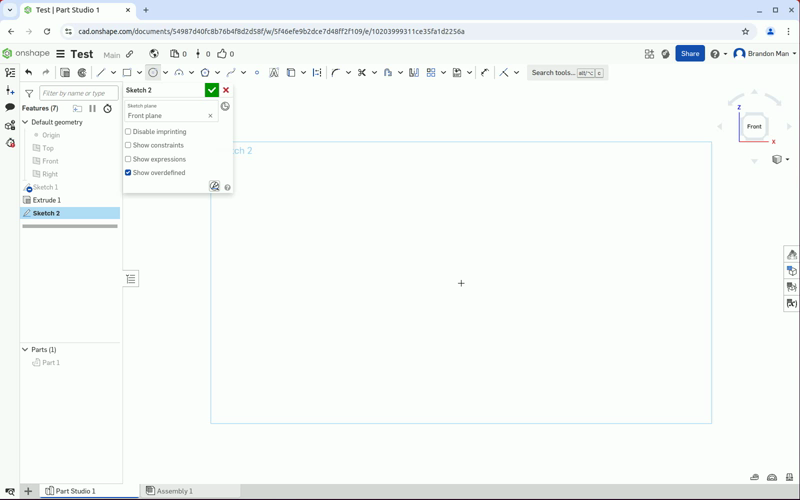
click(461, 282)
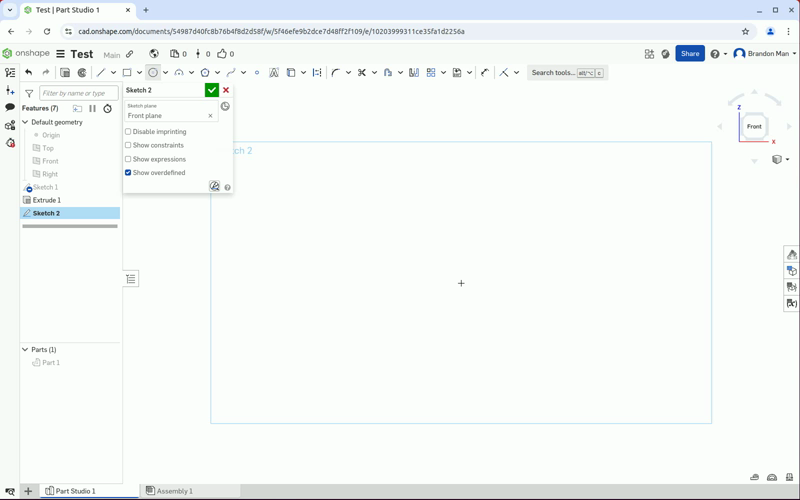
key_up(shift)
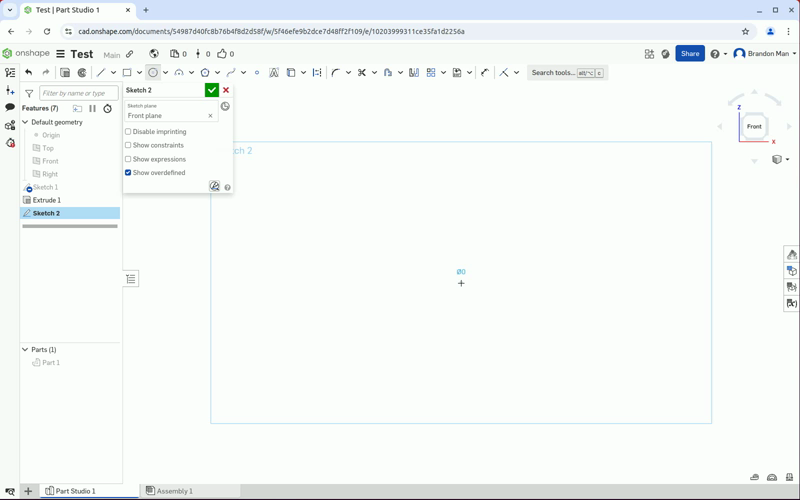
mouse_move(574, 282)
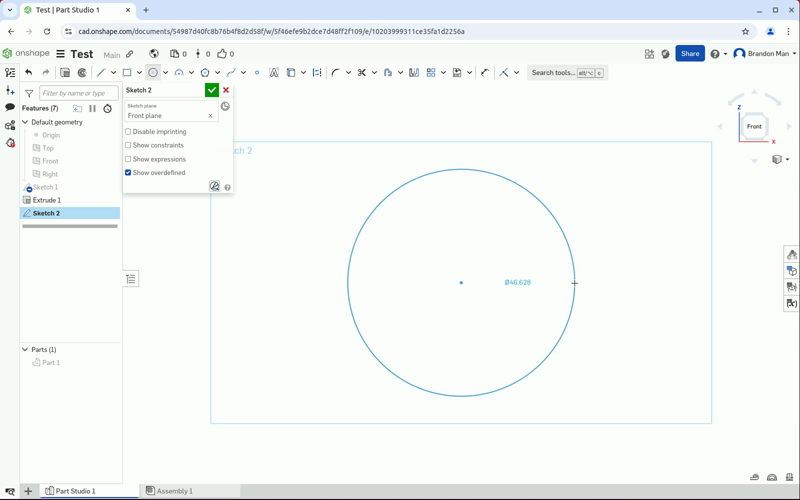
click(574, 282)
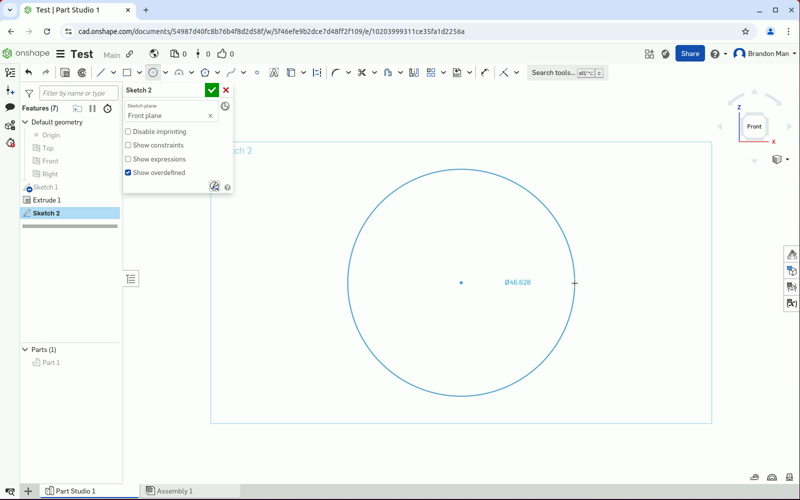
key(esc)
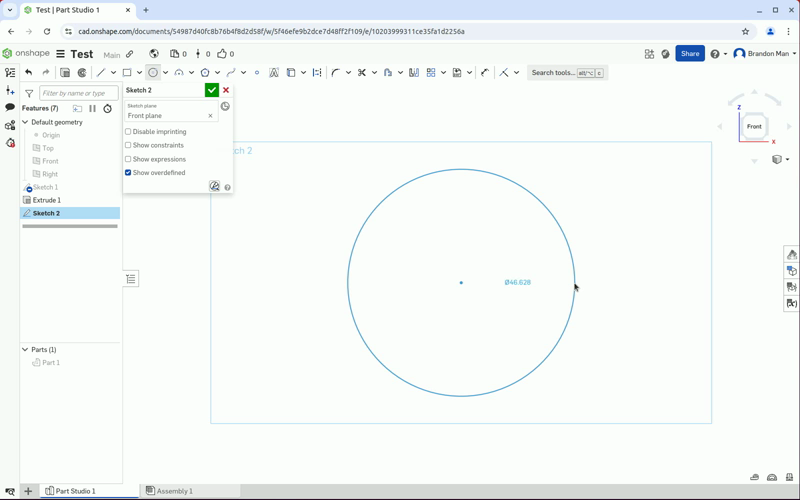
key(c)
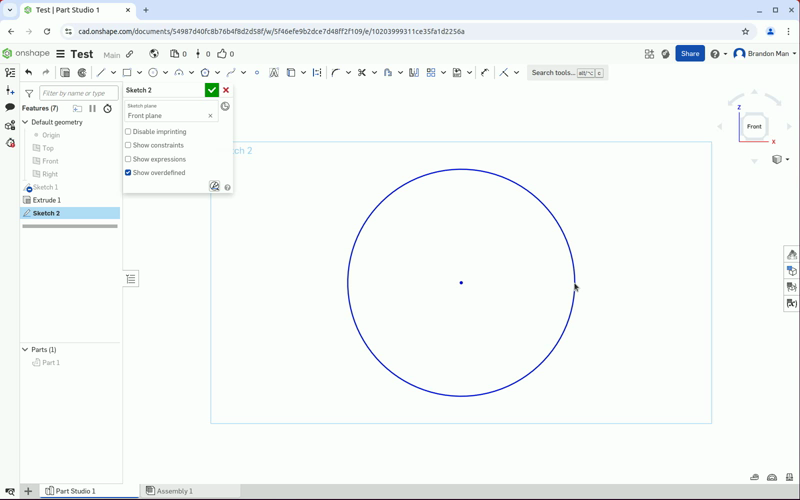
key_down(shift)
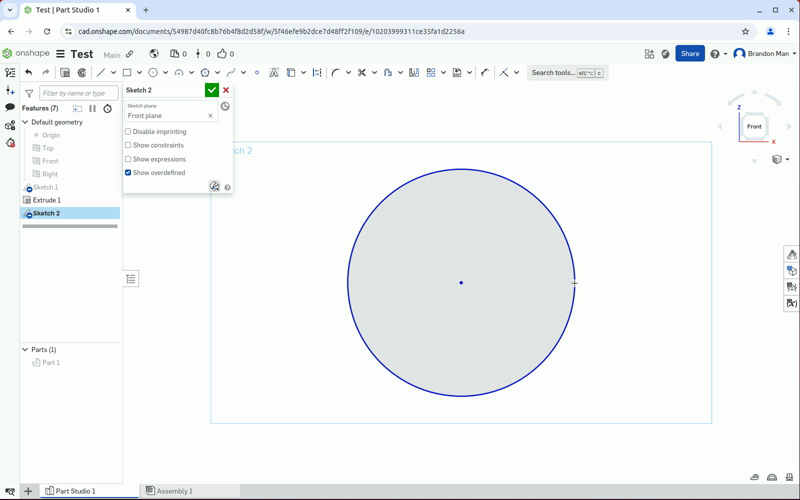
mouse_move(461, 282)
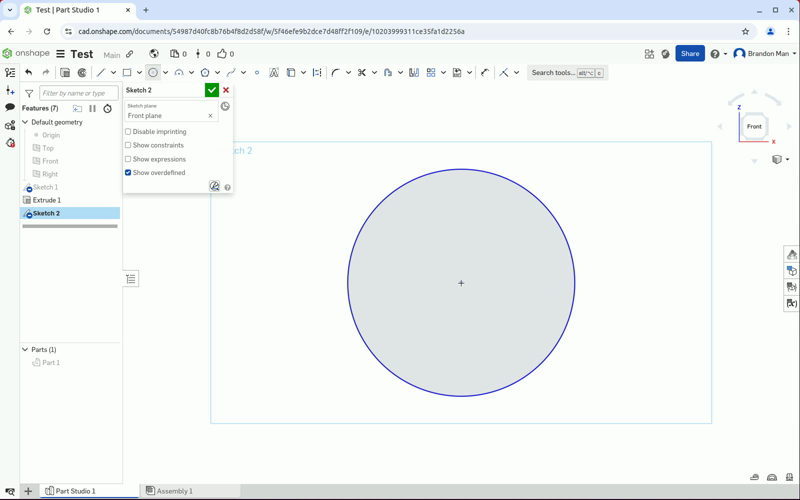
click(461, 282)
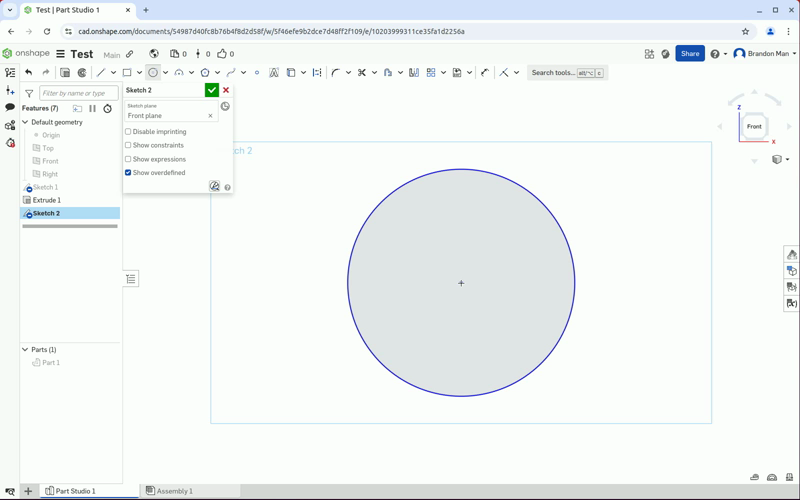
key_up(shift)
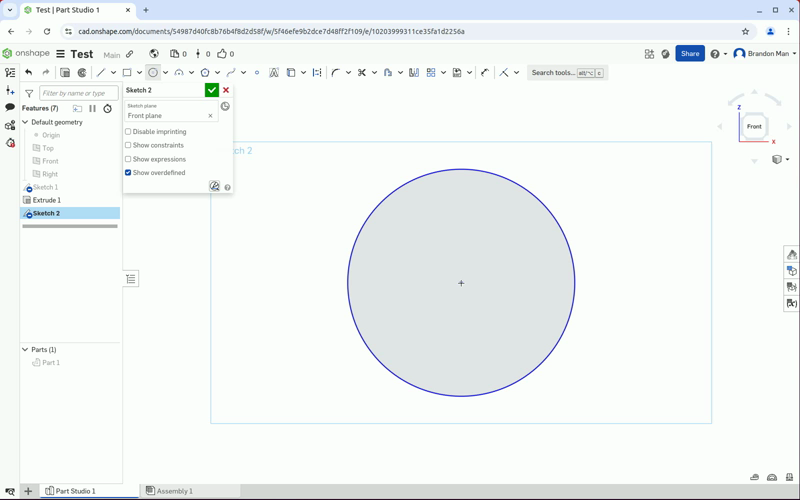
mouse_move(548, 282)
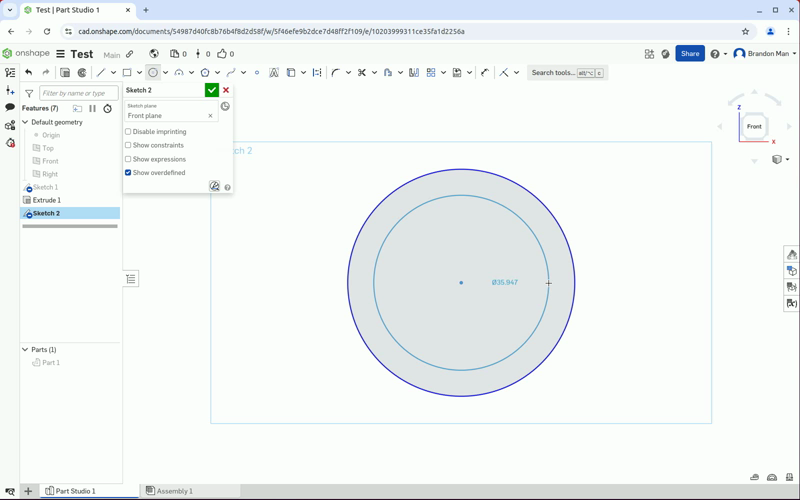
click(548, 282)
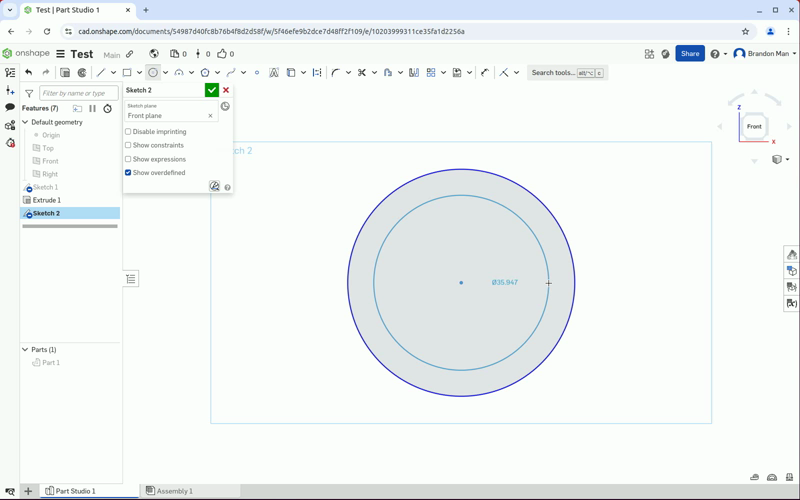
key(esc)
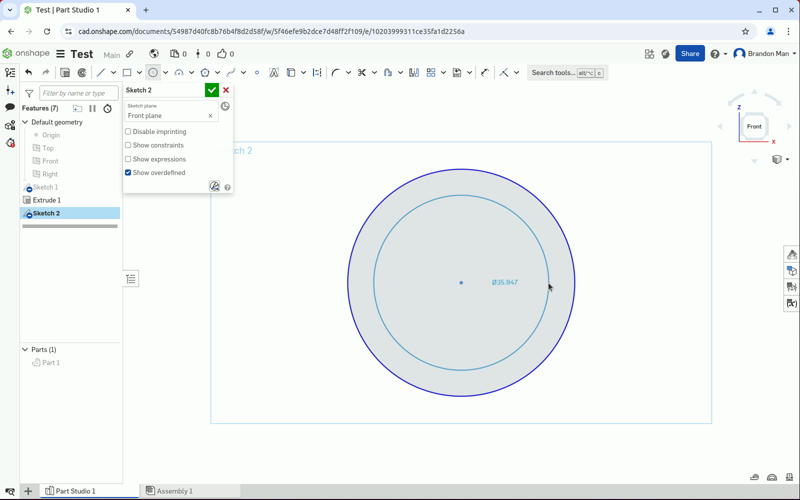
mouse_move(415, 372)
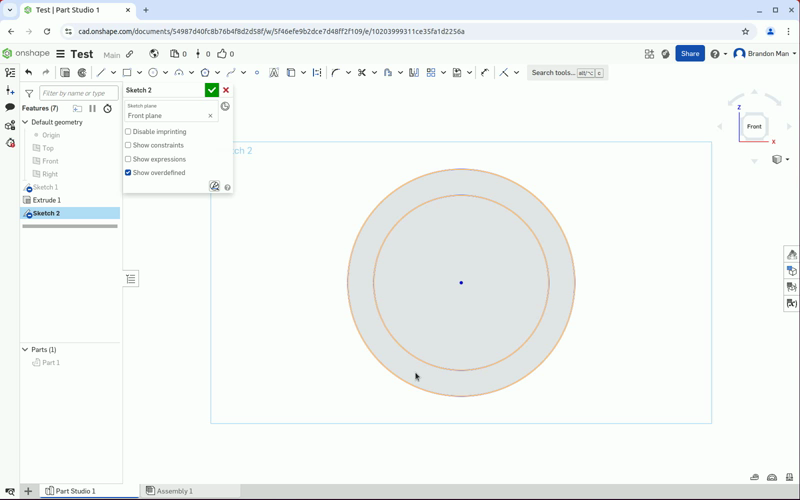
click(415, 372)
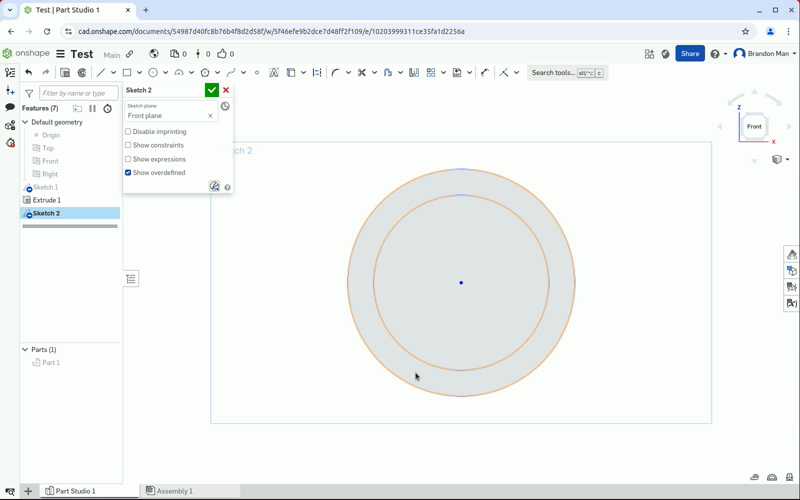
mouse_move(73, 352)
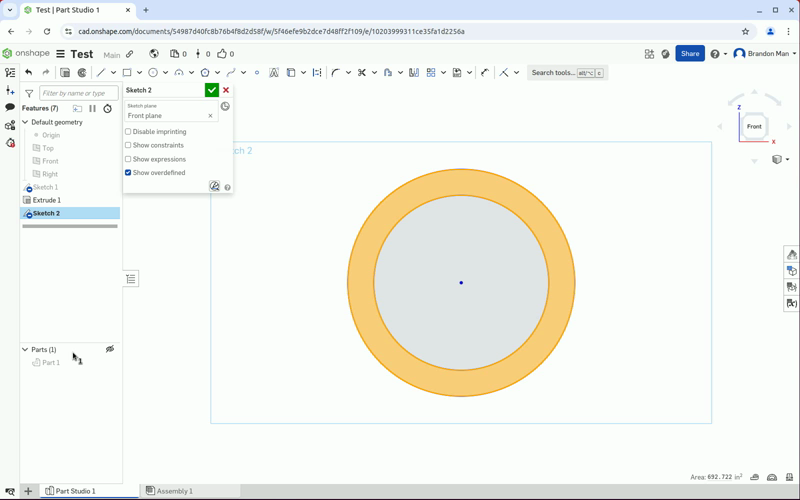
key(shift+y)
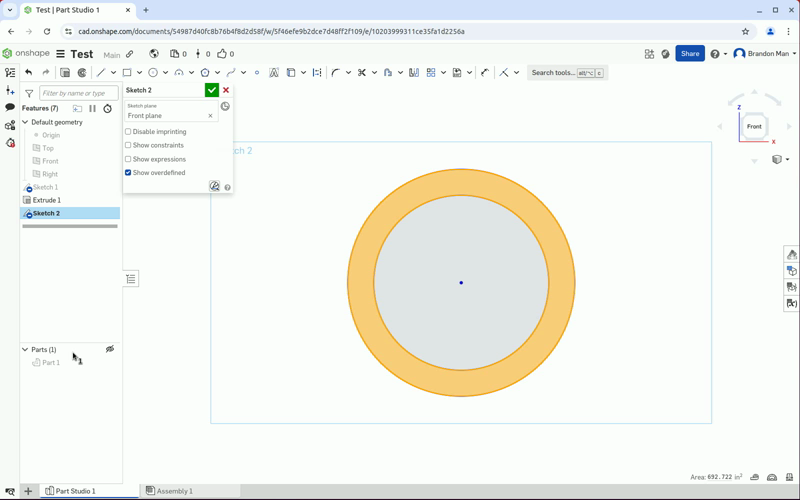
key(shift+e)
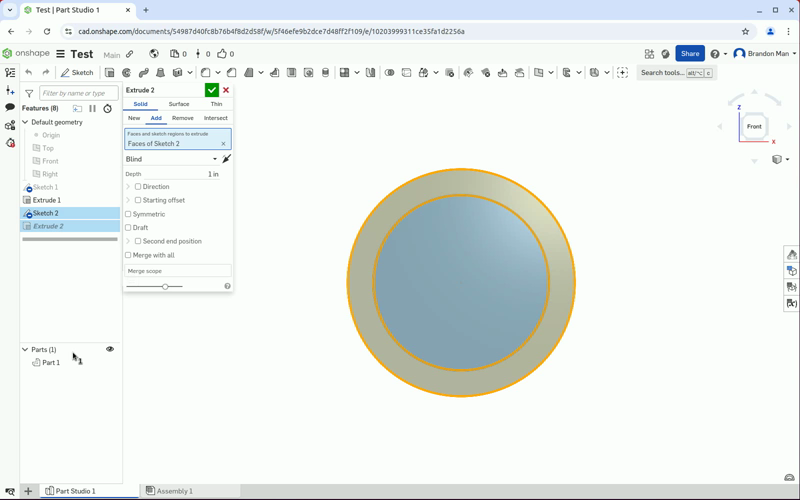
mouse_move(143, 106)
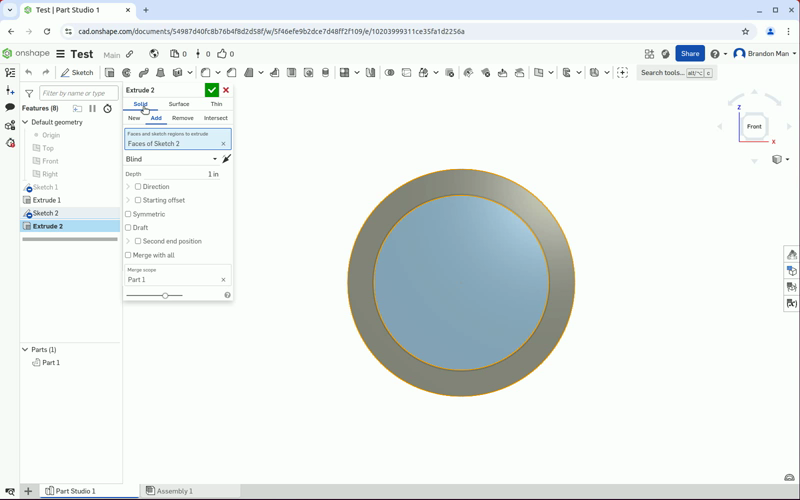
click(143, 106)
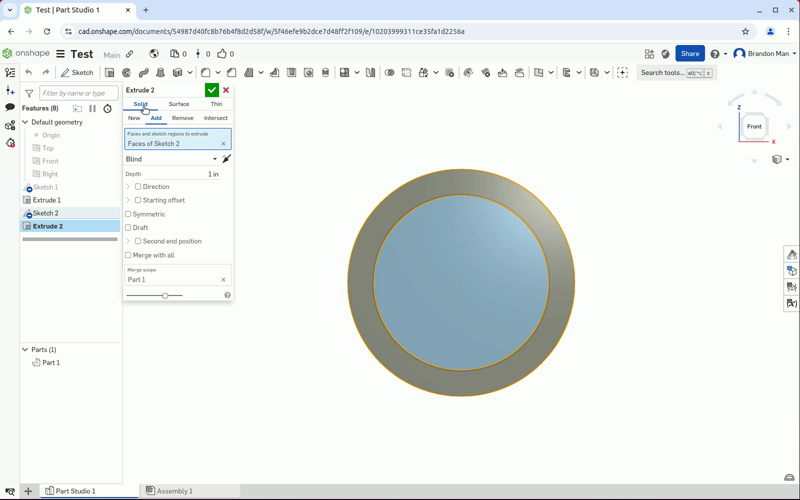
mouse_move(137, 120)
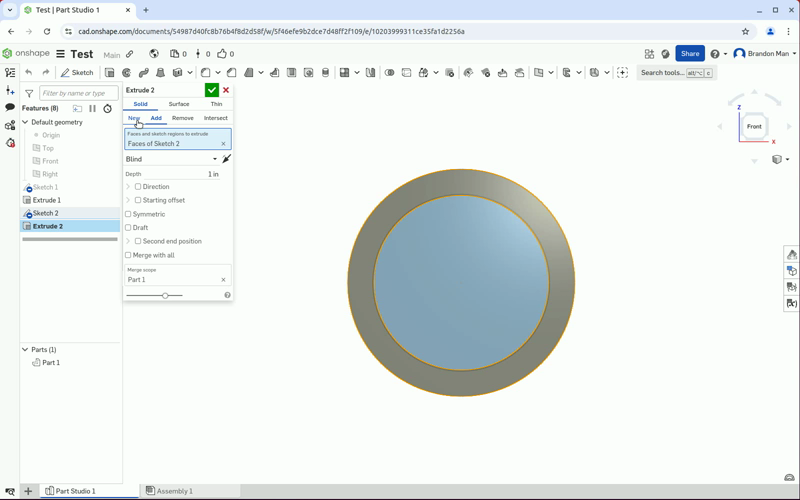
click(137, 120)
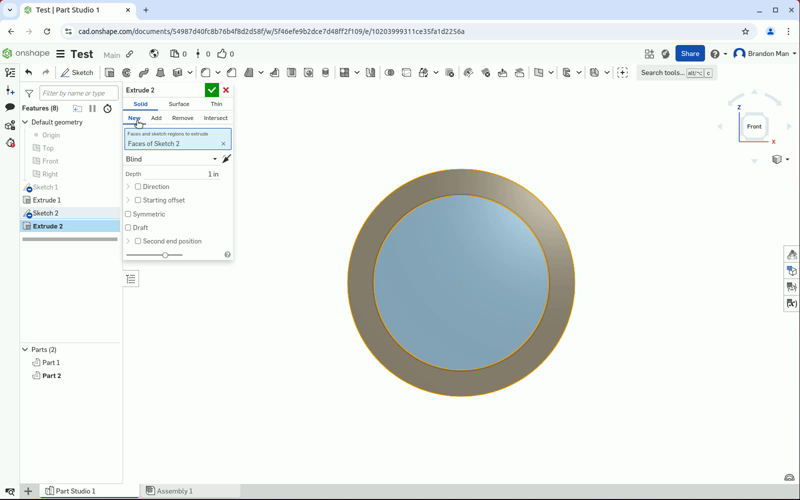
key(tab, 4)
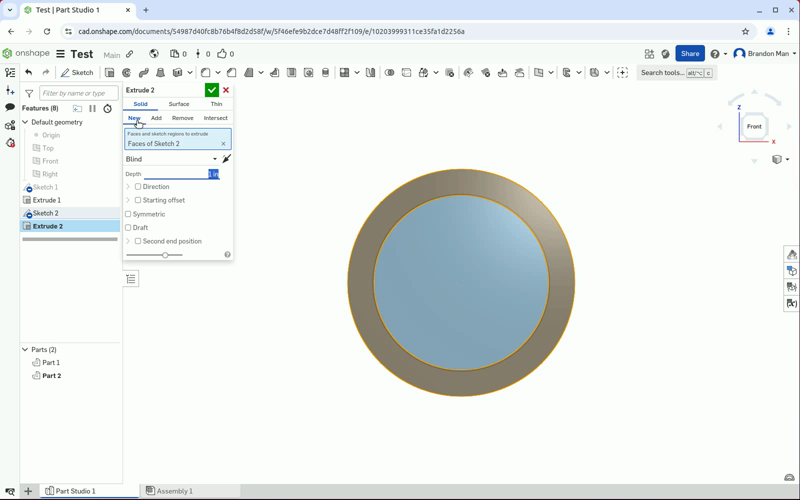
text(-5.055)
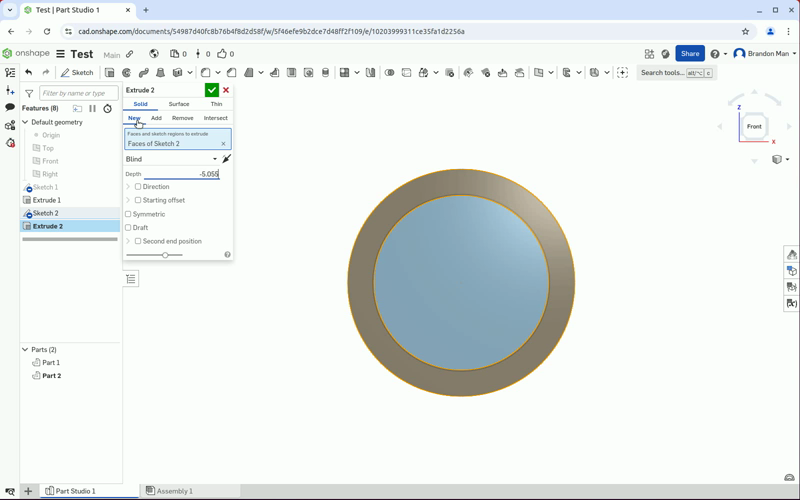
key(enter)
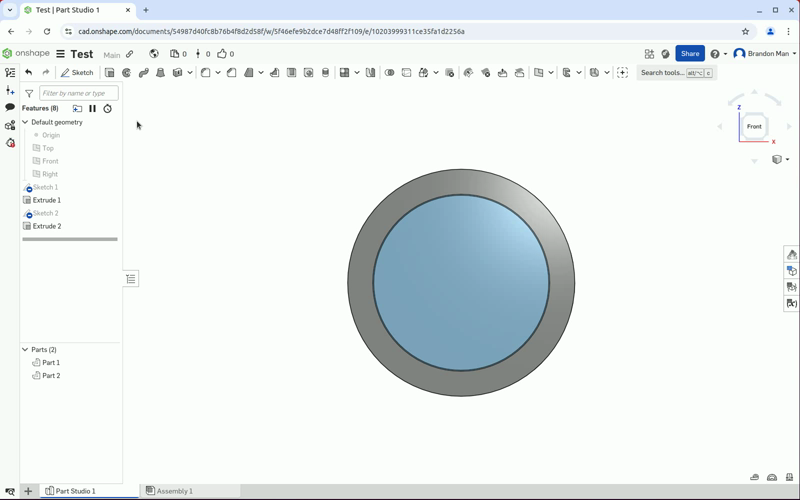
key(shift+h)
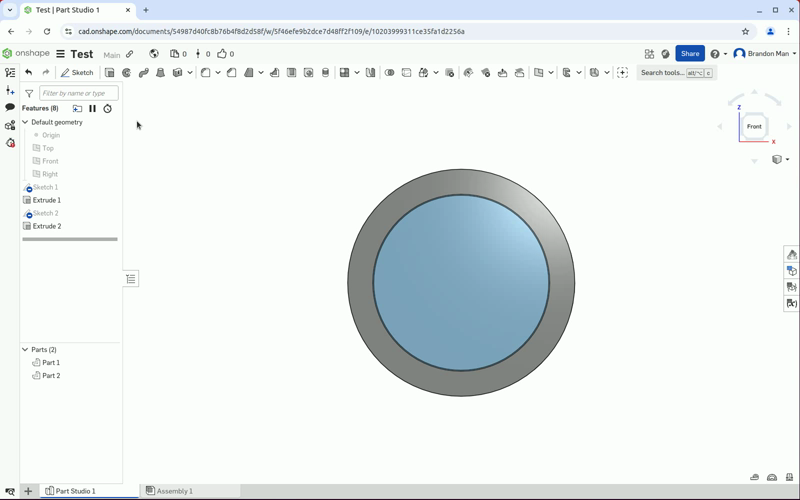
key(shift+h)
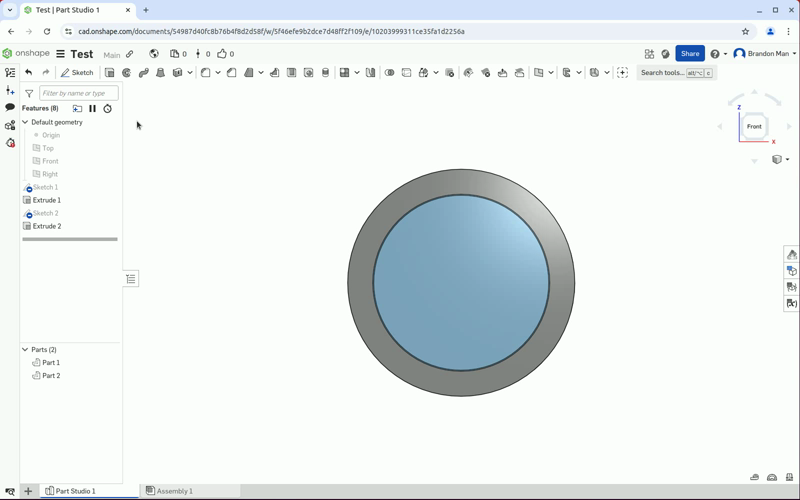
mouse_move(73, 189)
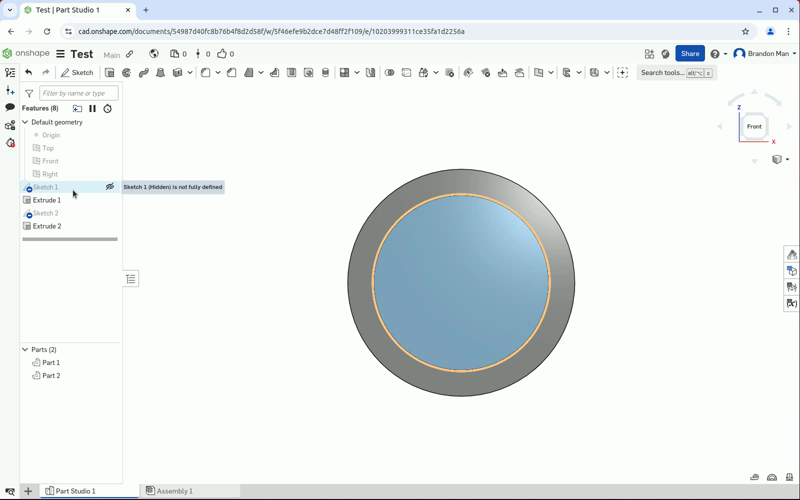
click(73, 189)
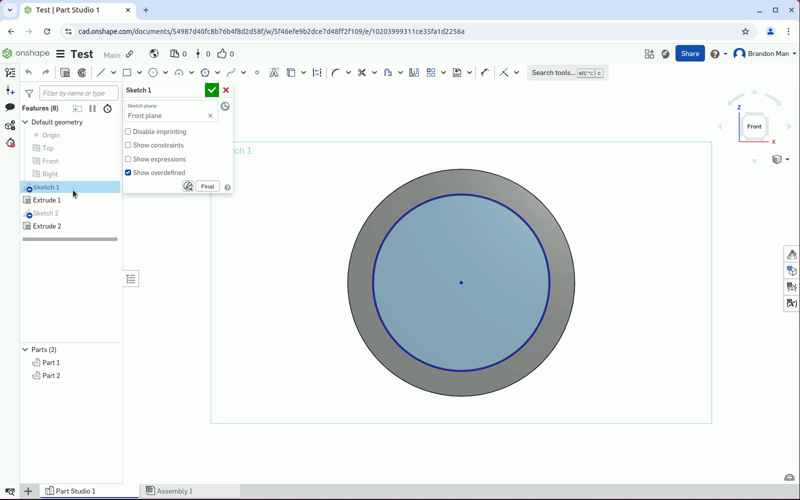
mouse_move(229, 92)
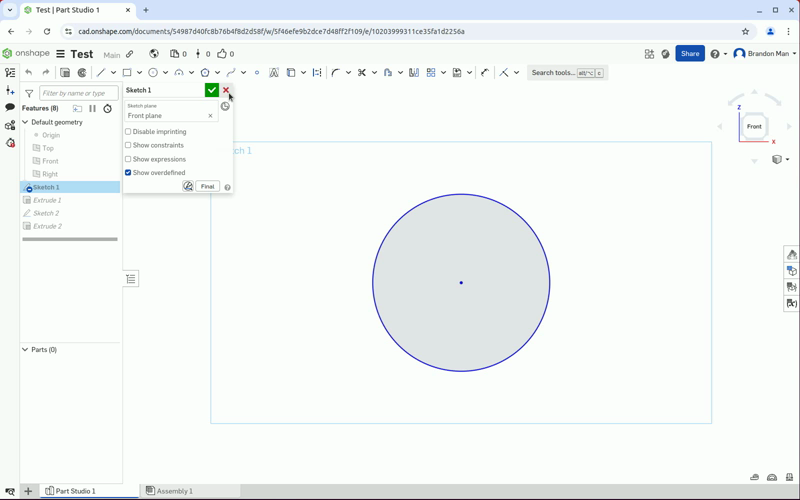
click(229, 92)
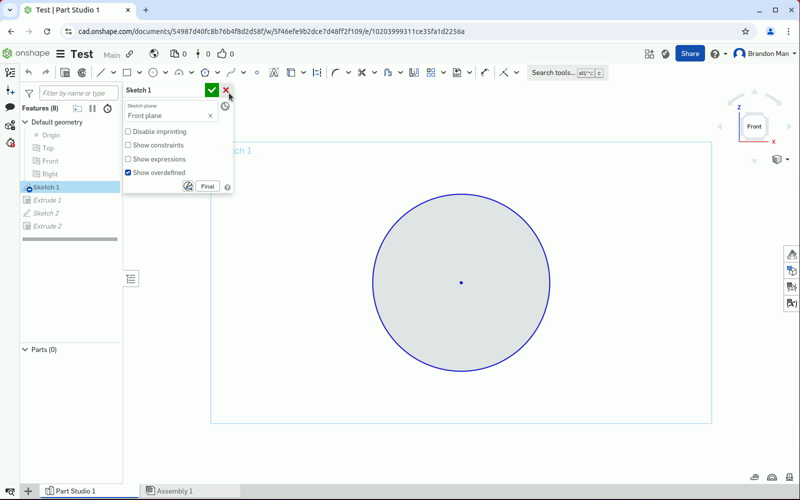
key(shift+s)
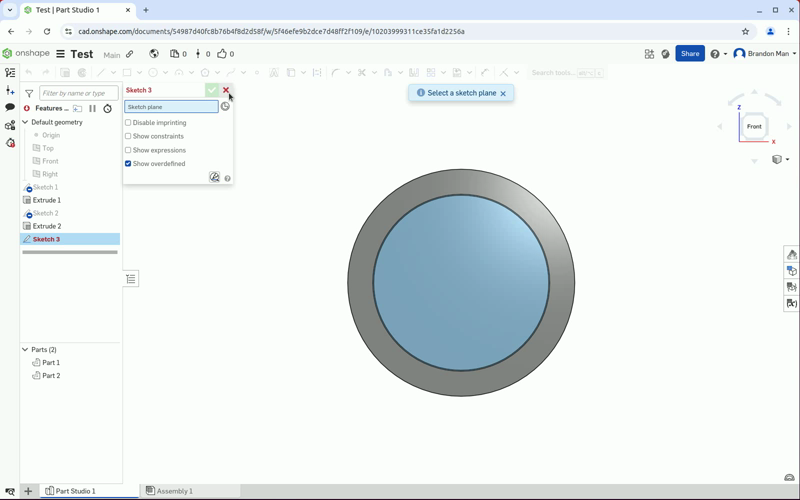
mouse_move(73, 163)
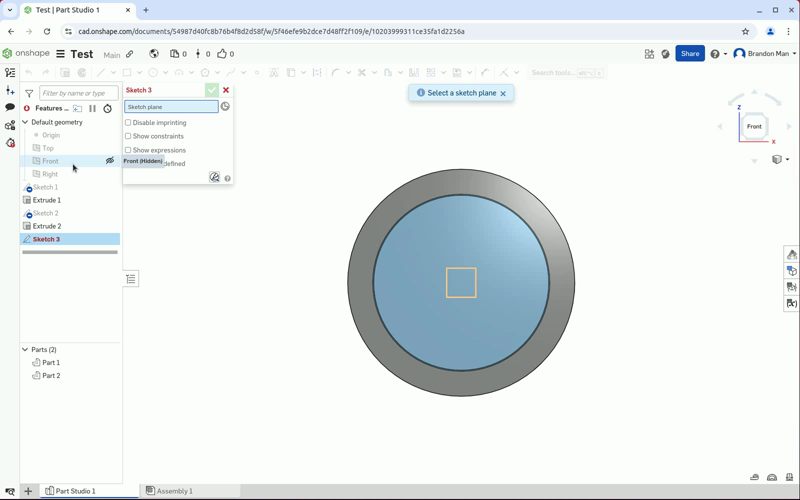
click(73, 163)
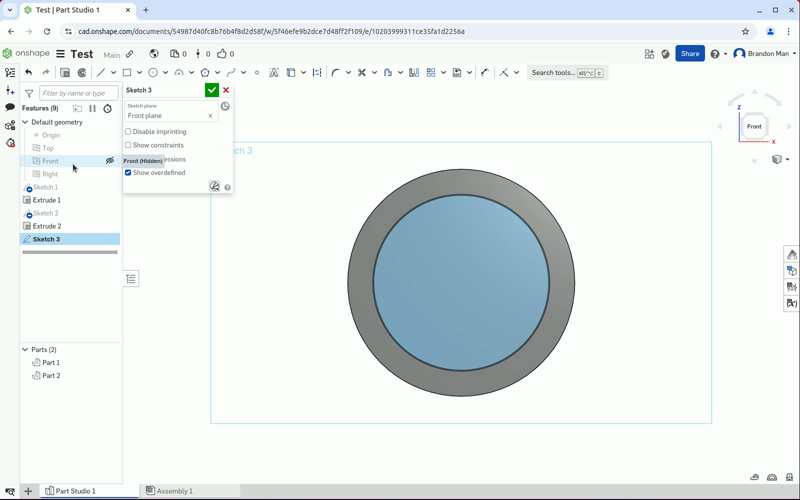
mouse_move(73, 352)
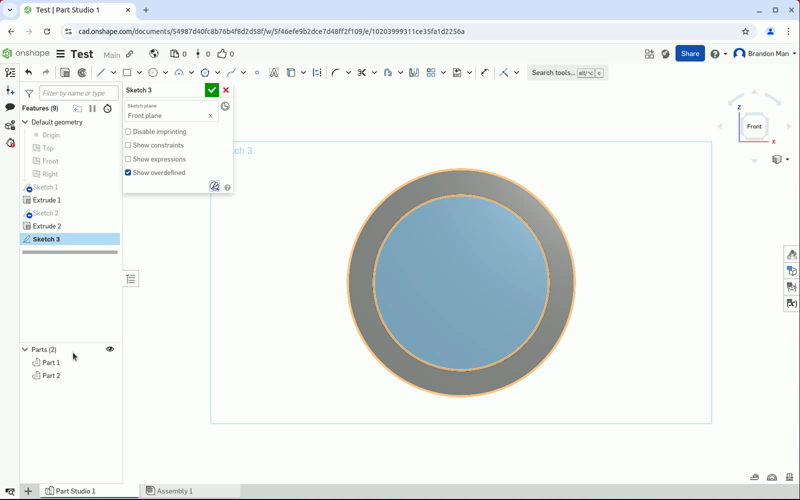
key(y)
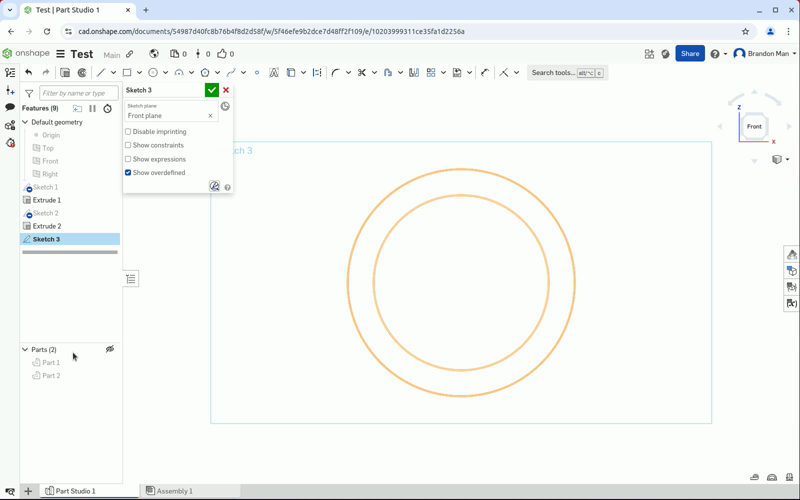
key(c)
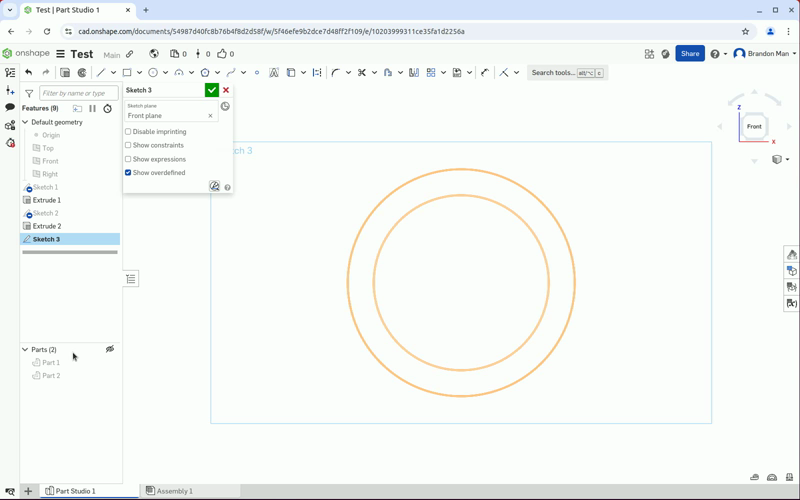
key_down(shift)
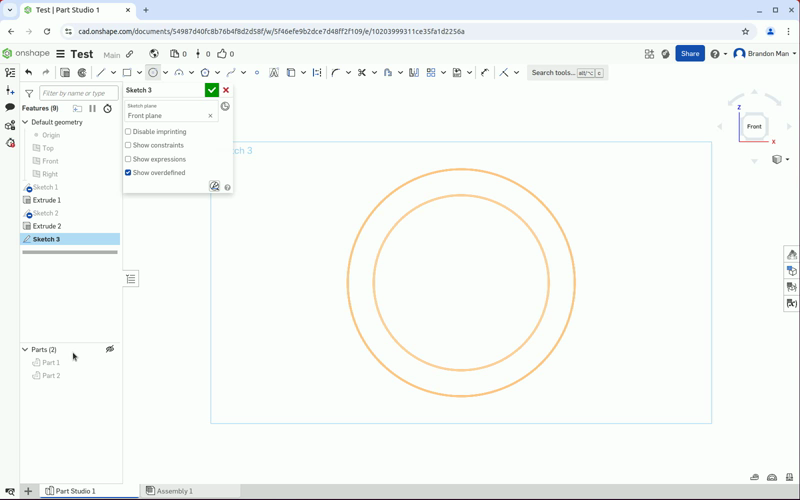
mouse_move(461, 282)
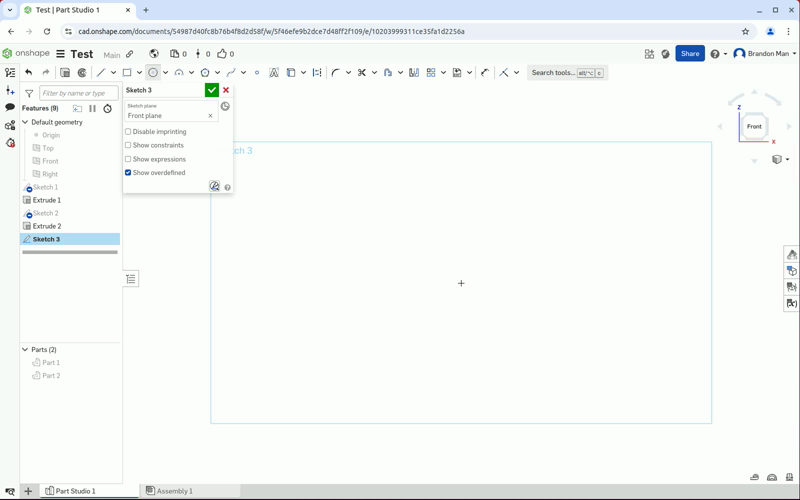
click(461, 282)
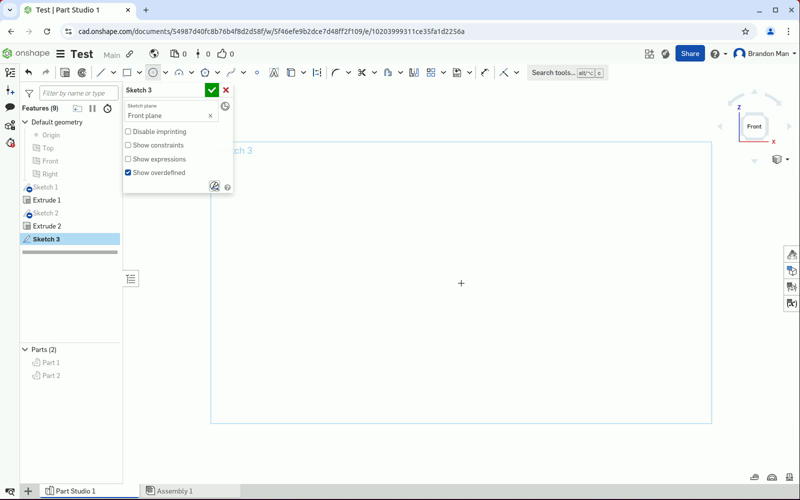
key_up(shift)
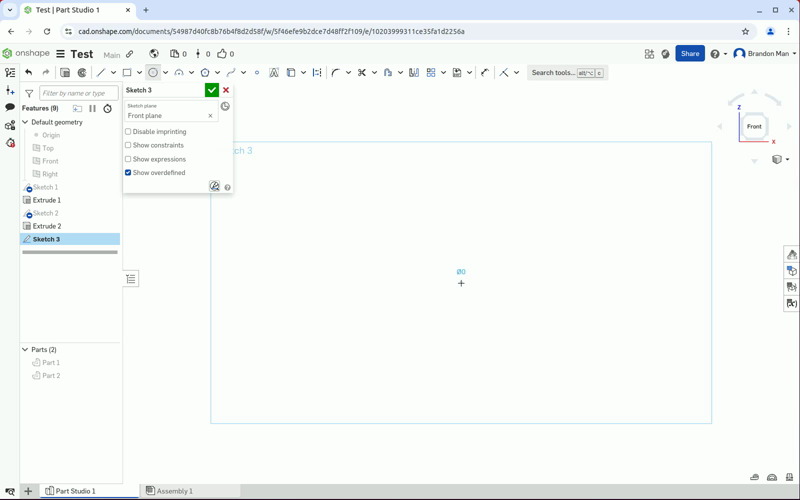
mouse_move(574, 282)
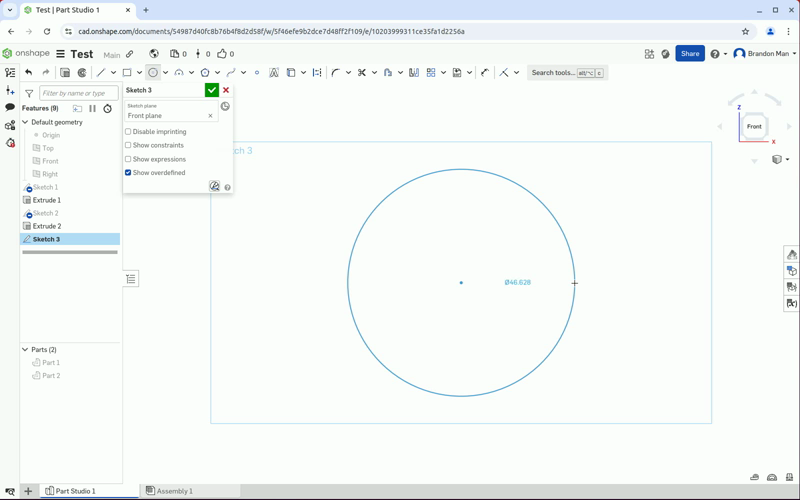
click(574, 282)
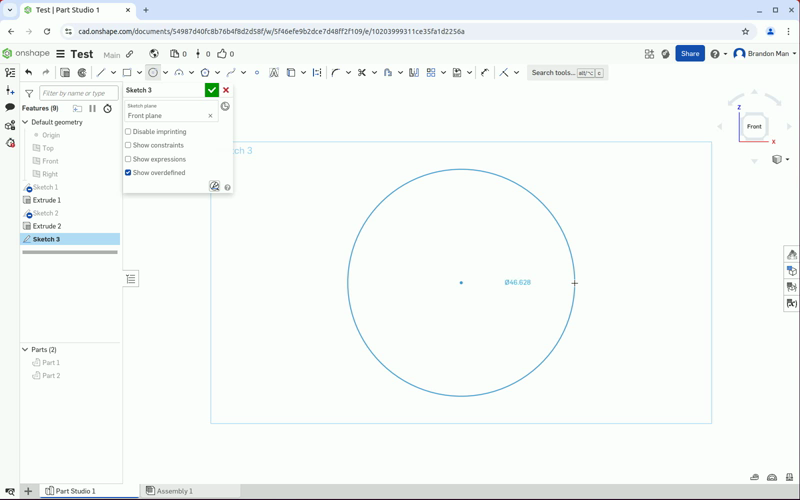
key(esc)
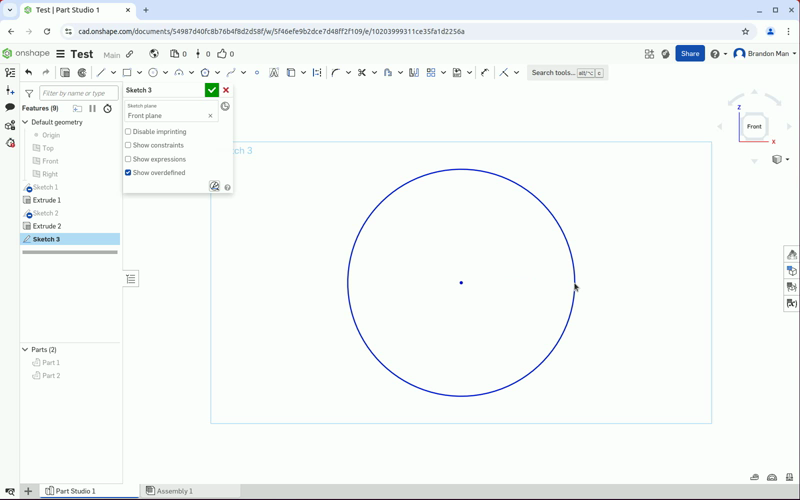
key(c)
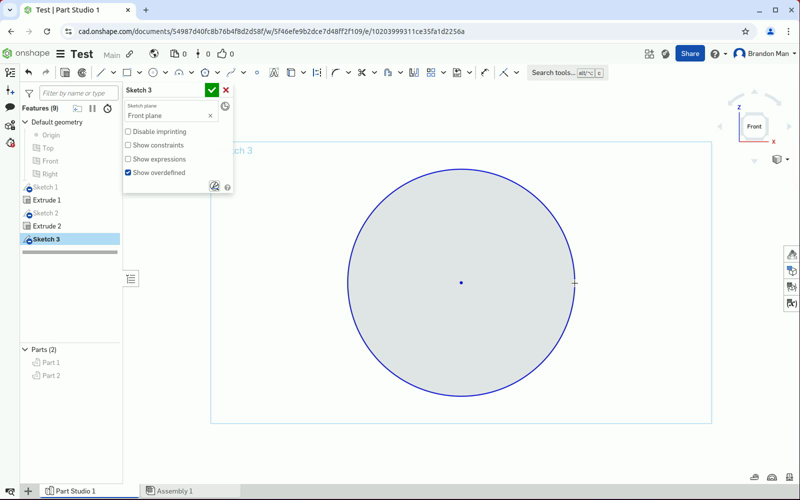
key_down(shift)
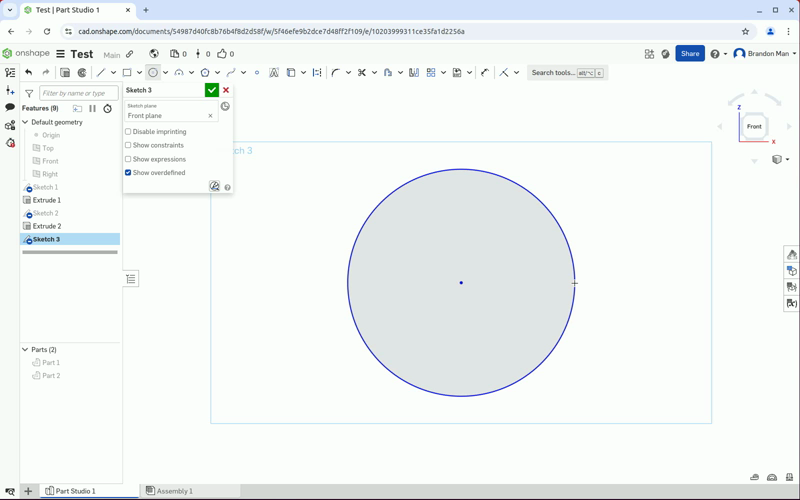
mouse_move(461, 282)
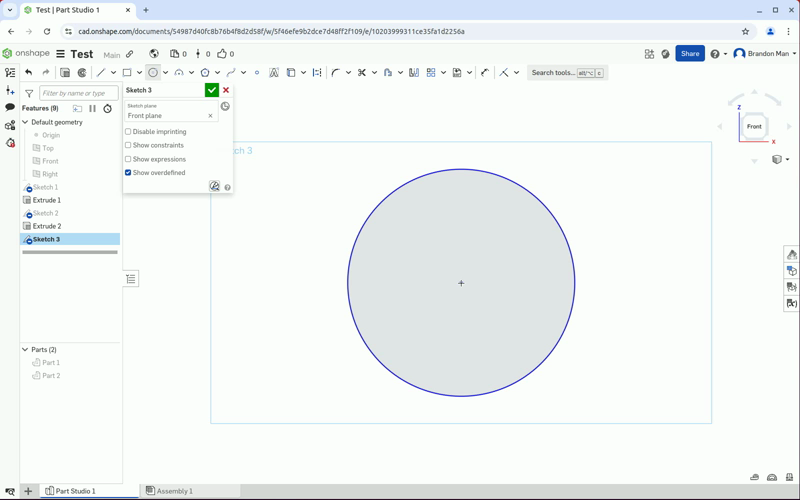
click(461, 282)
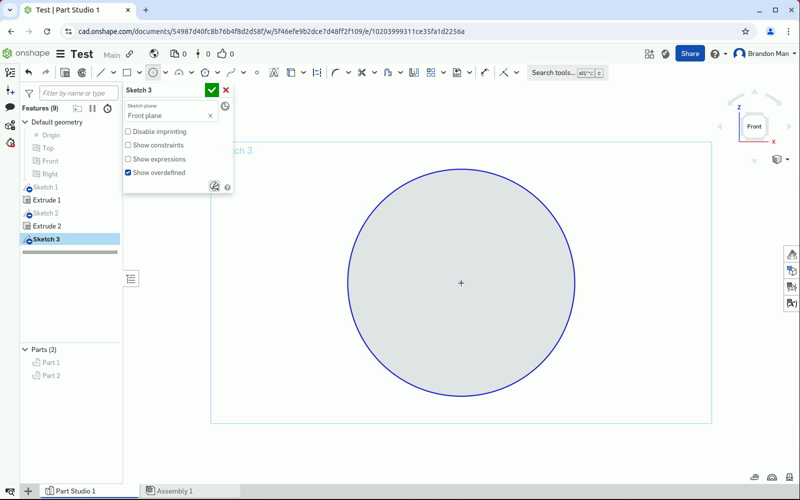
key_up(shift)
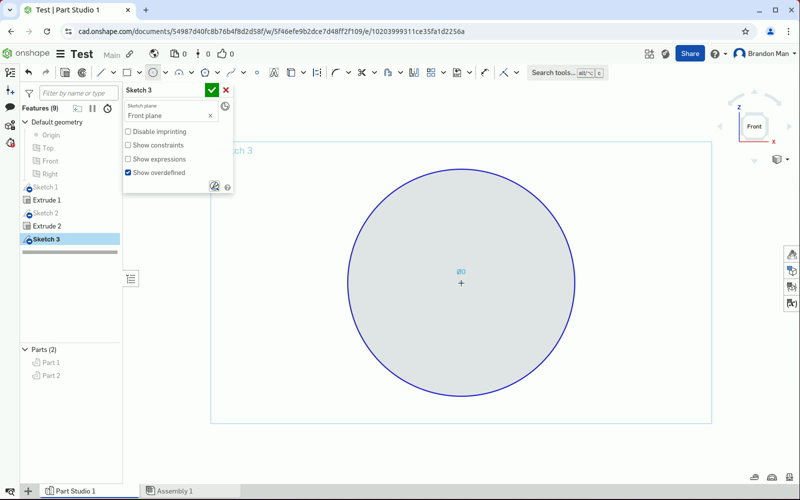
mouse_move(548, 282)
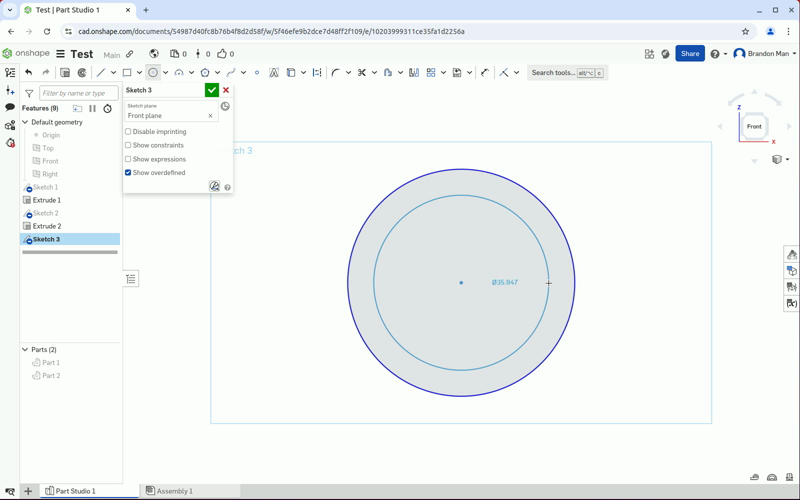
click(548, 282)
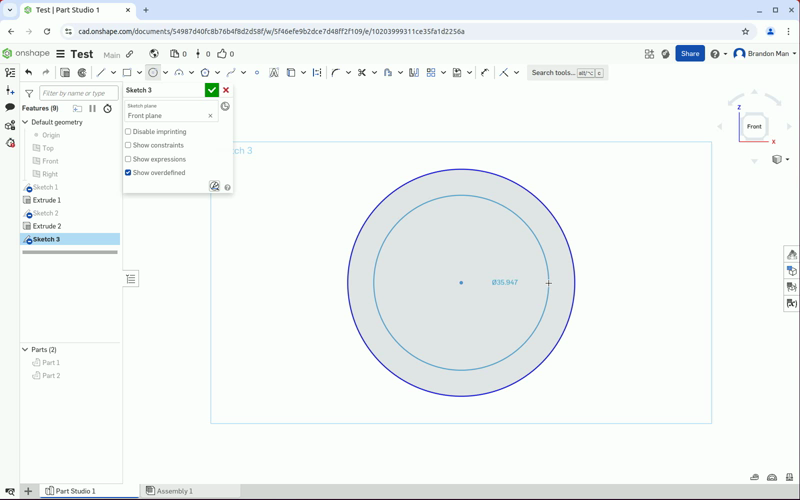
key(esc)
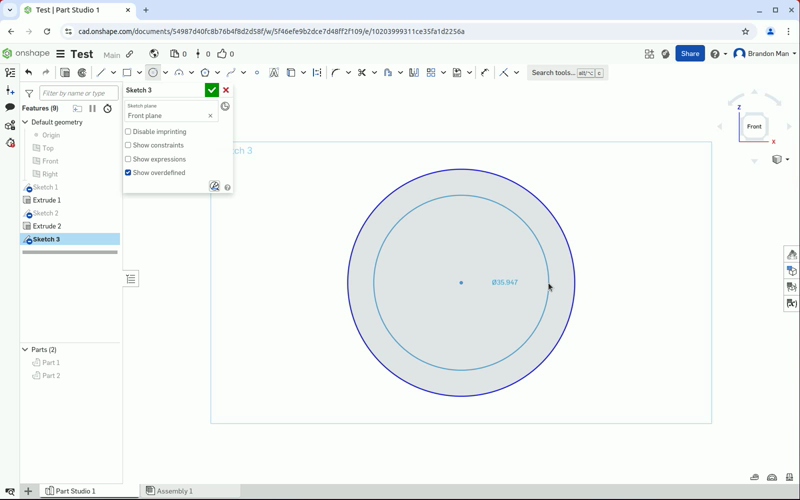
mouse_move(392, 355)
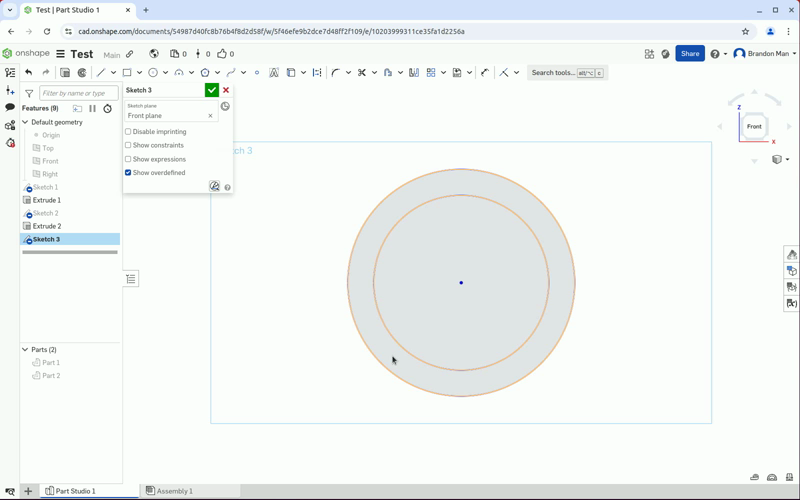
click(392, 355)
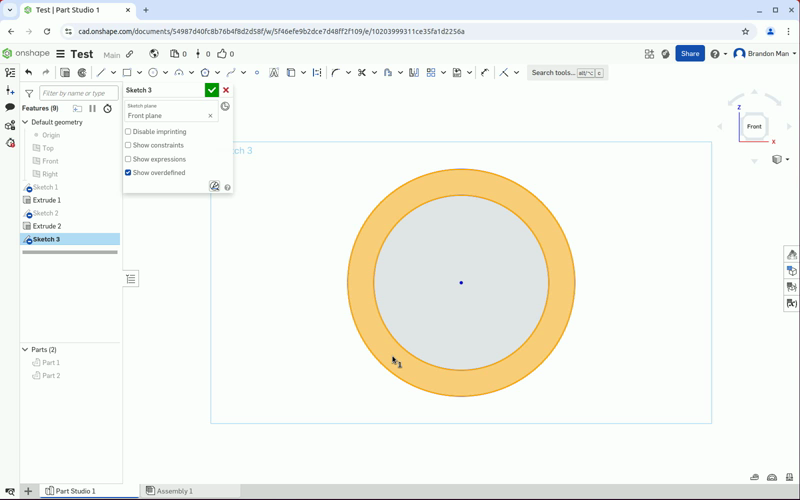
mouse_move(73, 352)
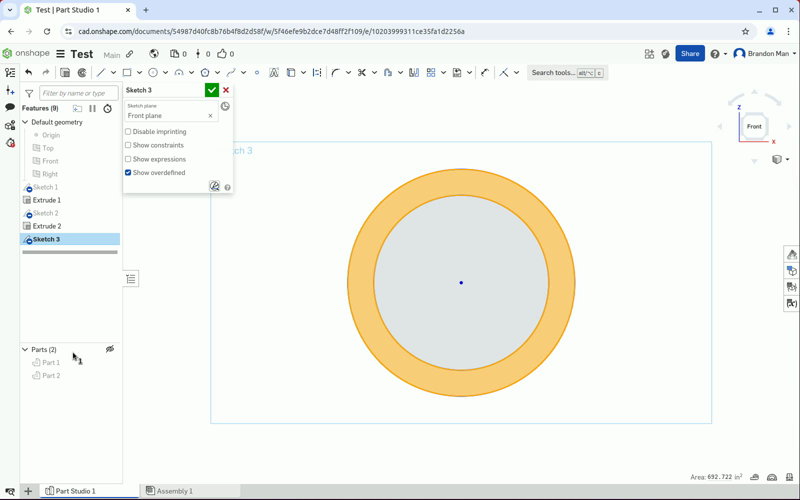
key(shift+y)
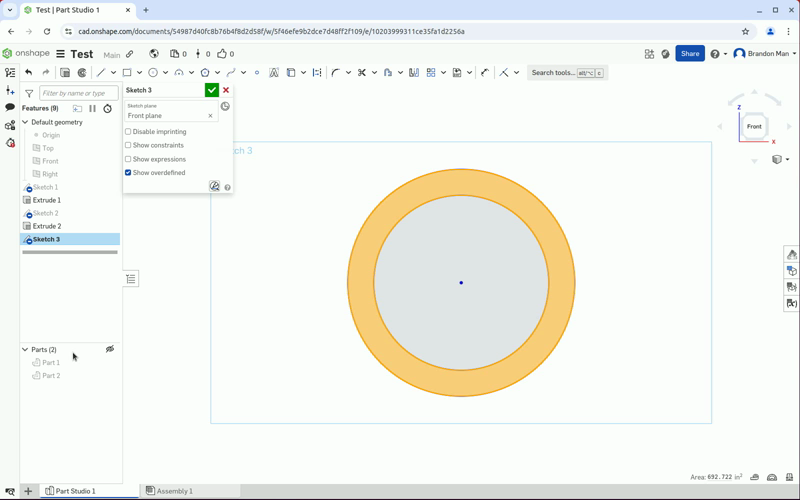
key(shift+e)
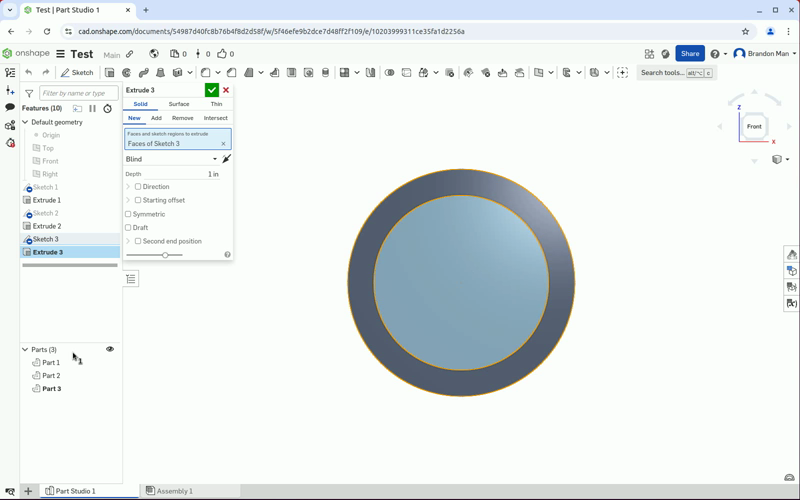
mouse_move(143, 106)
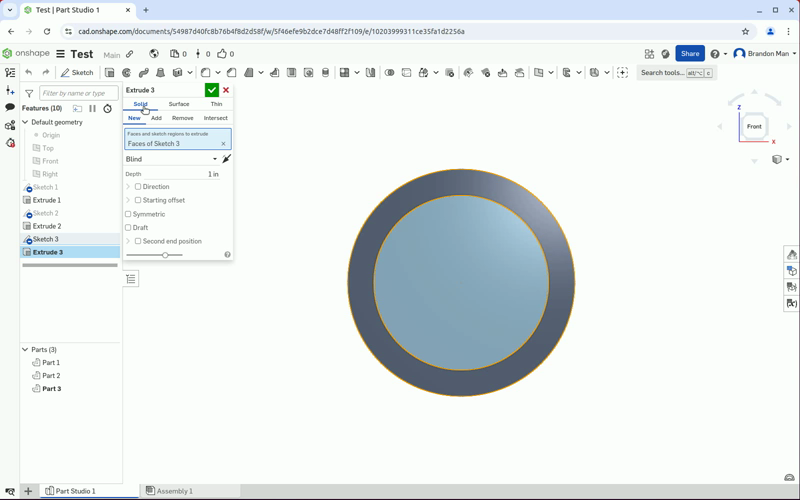
click(143, 106)
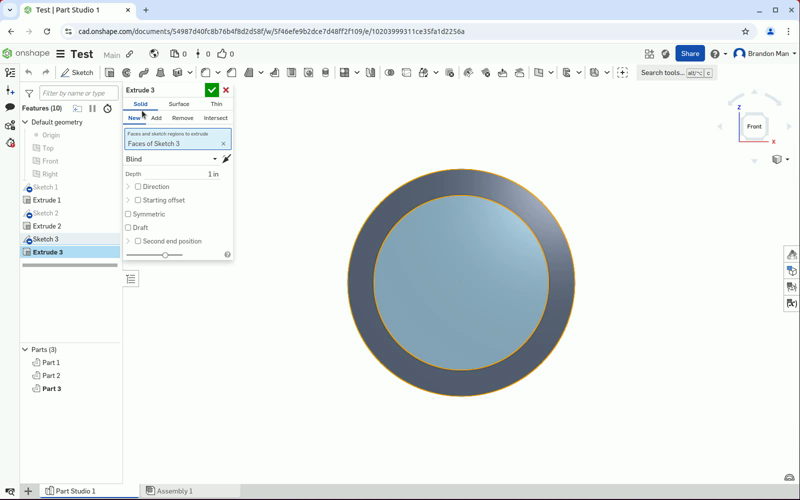
mouse_move(137, 120)
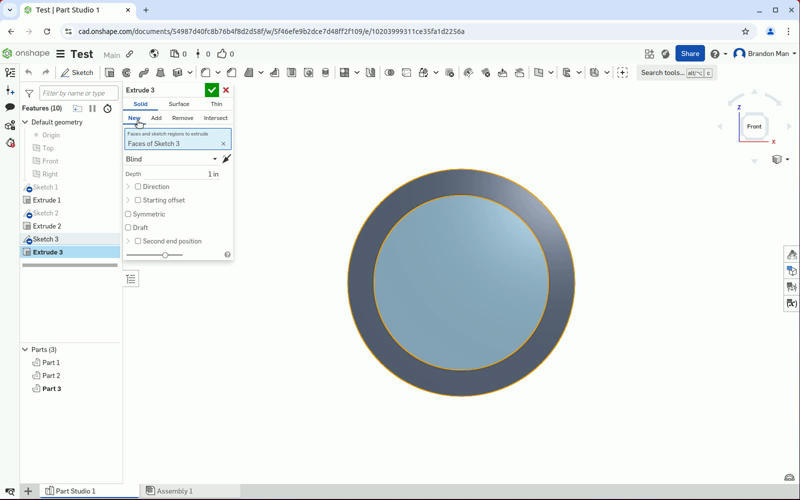
click(137, 120)
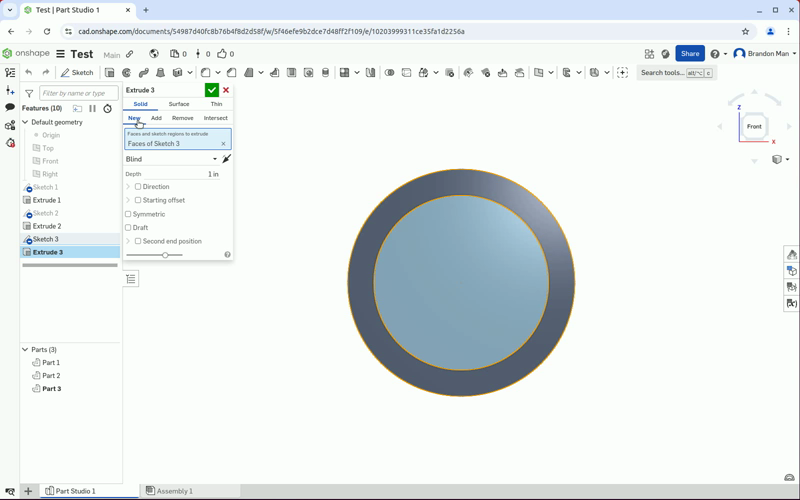
key(tab, 4)
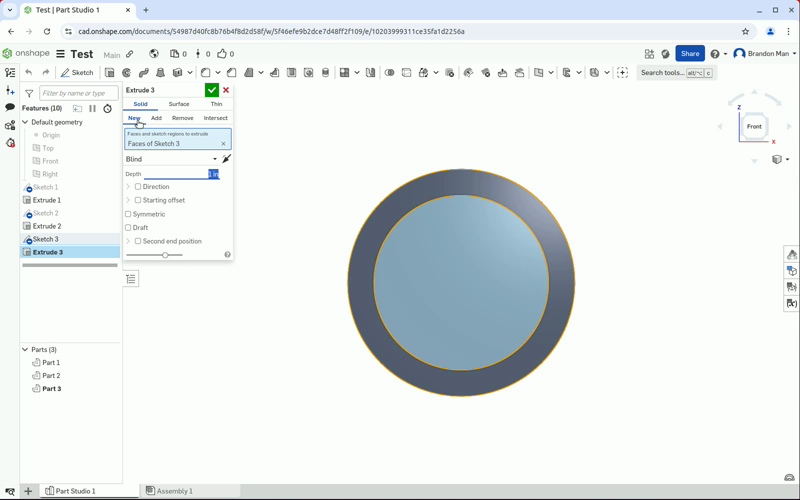
text(12.276)
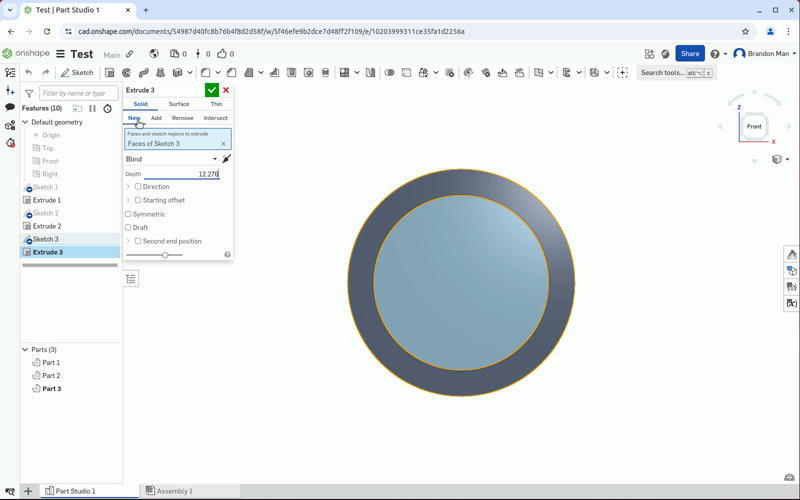
key(enter)
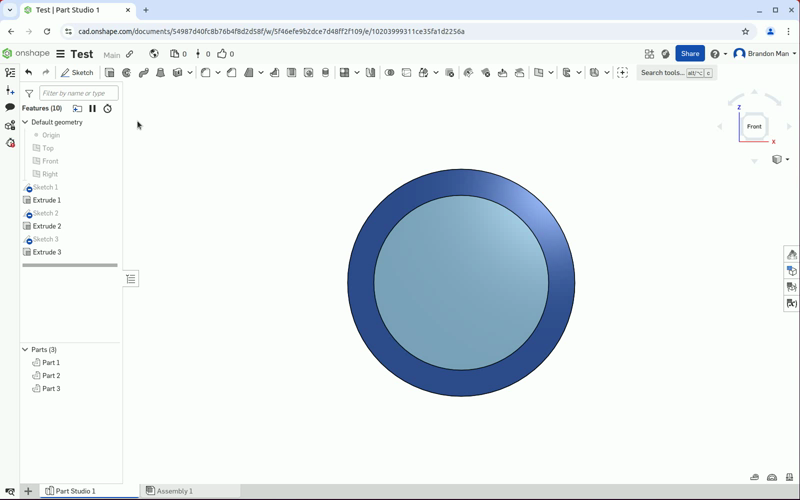
key(shift+h)
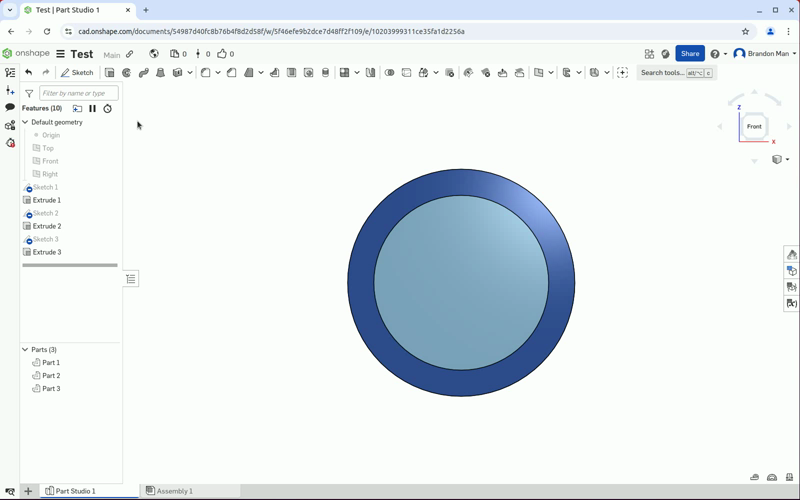
key(shift+h)
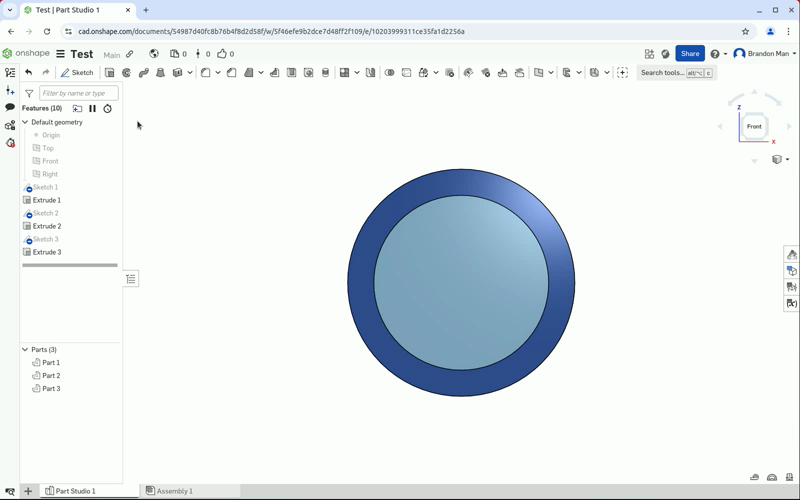
key(shift+7)
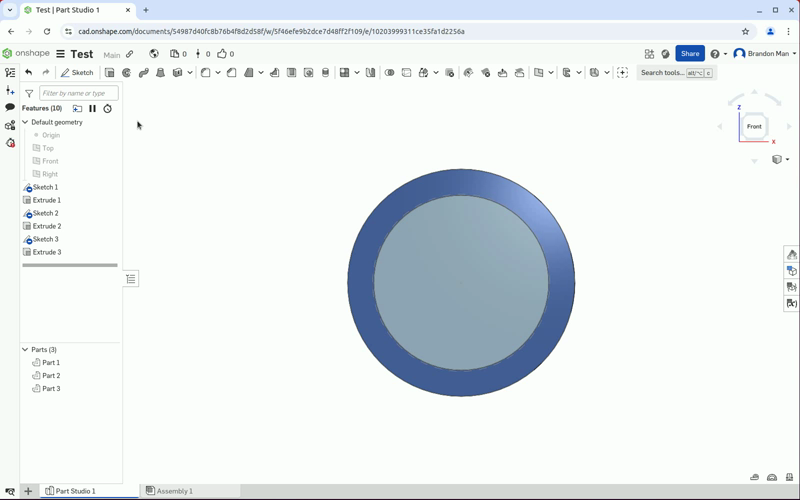
key(left, 2)
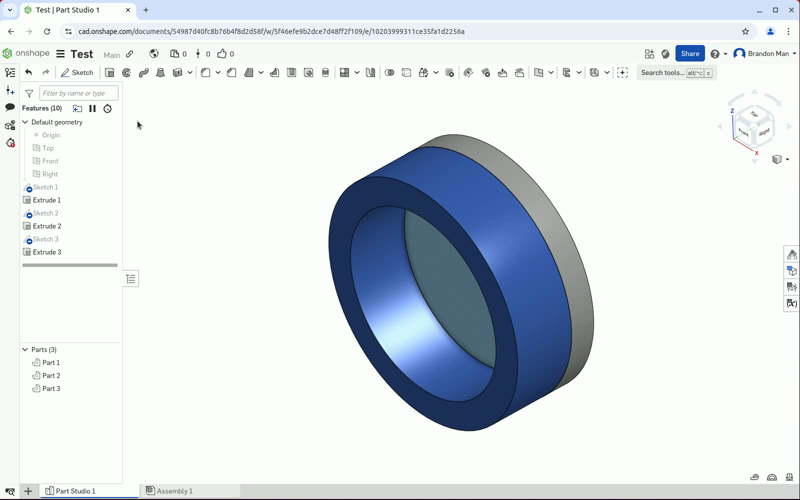
key(down, 2)
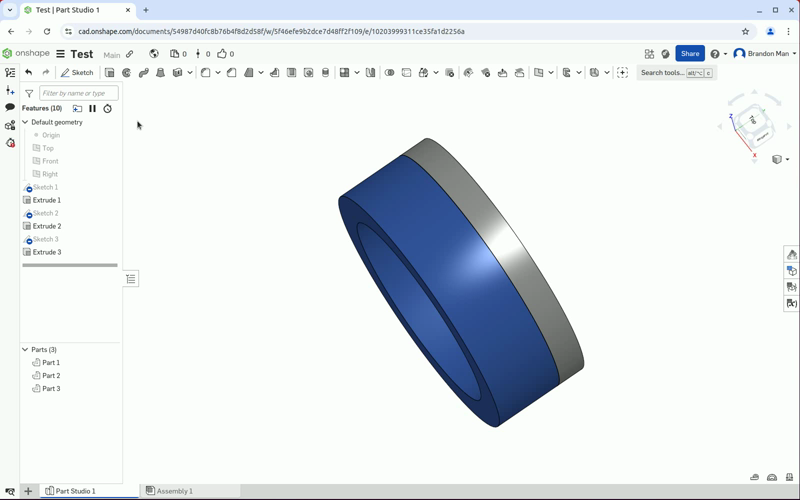
key(up, 2)
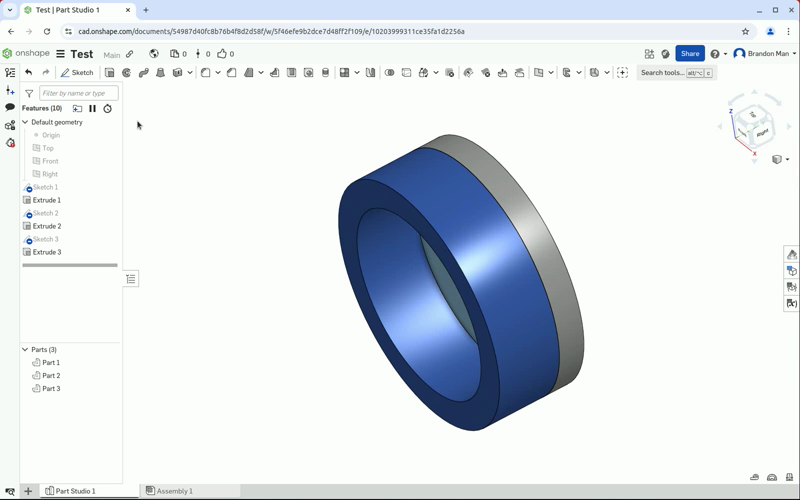
key(right, 2)
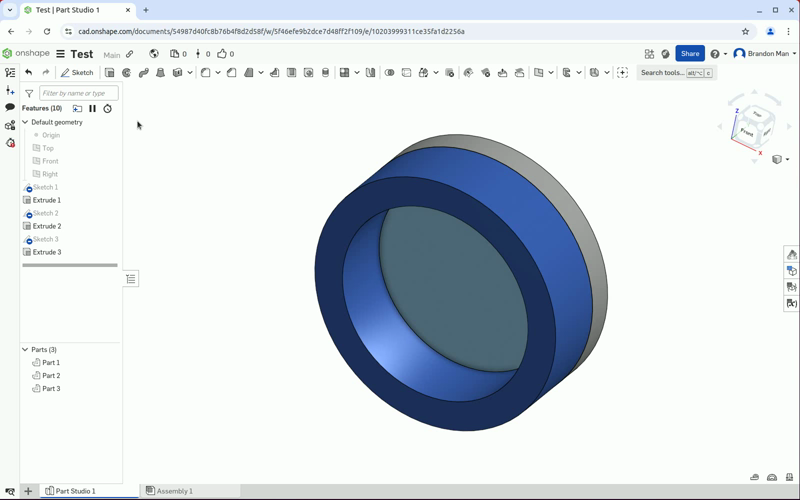
mouse_move(73, 189)
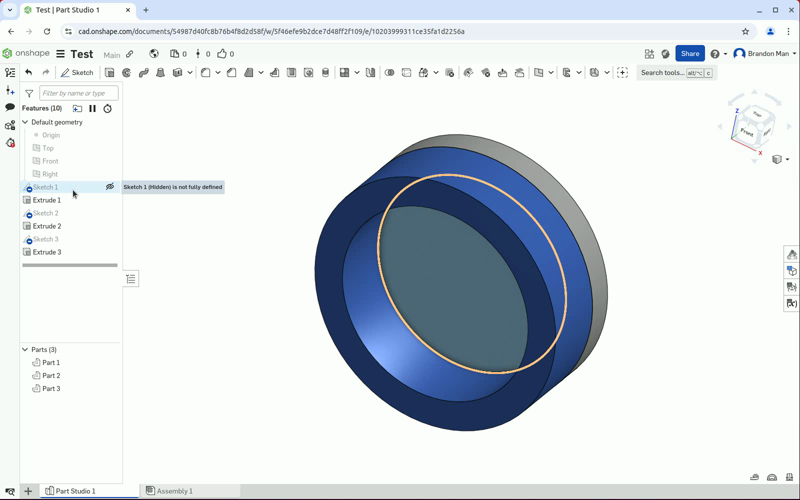
click(73, 189)